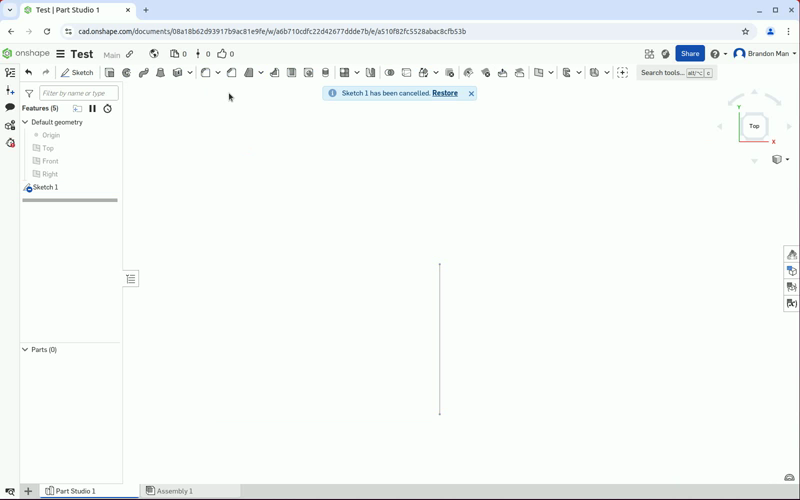
key(shift+h)
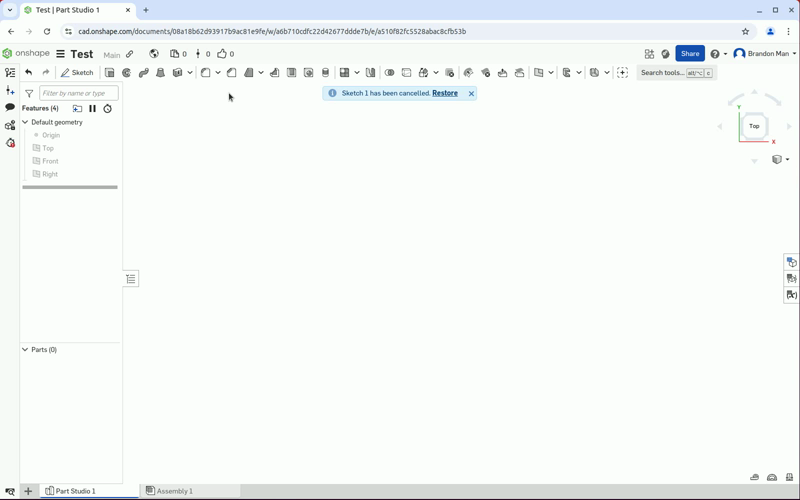
mouse_move(73, 352)
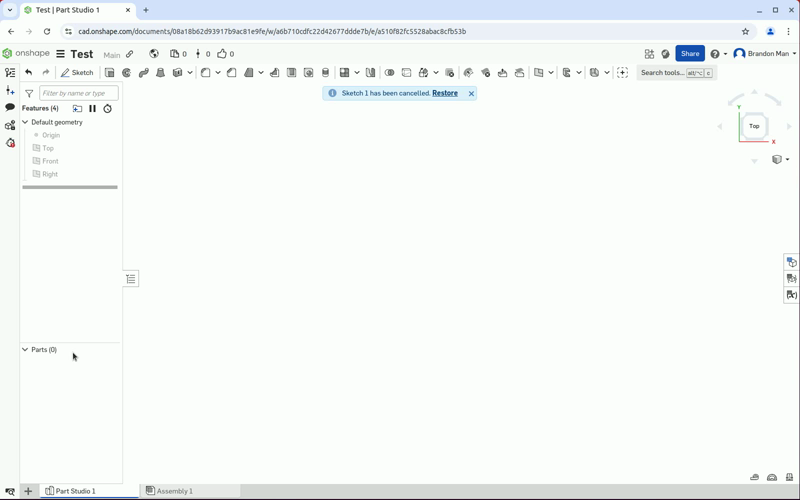
key(y)
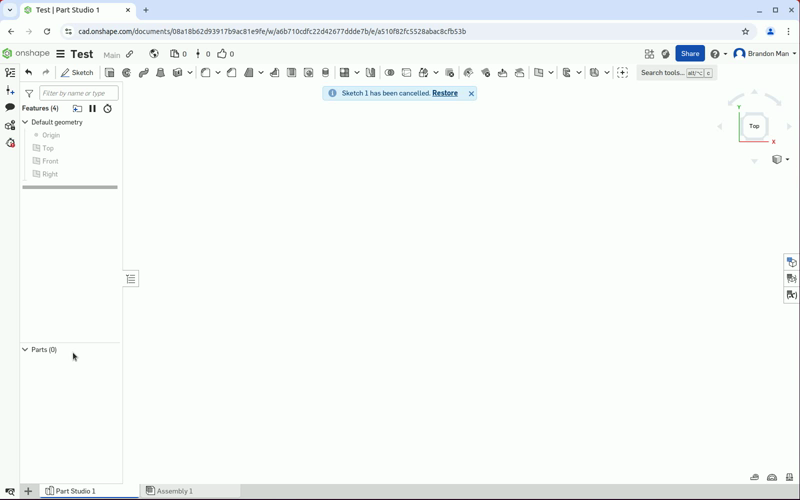
key(shift+p)
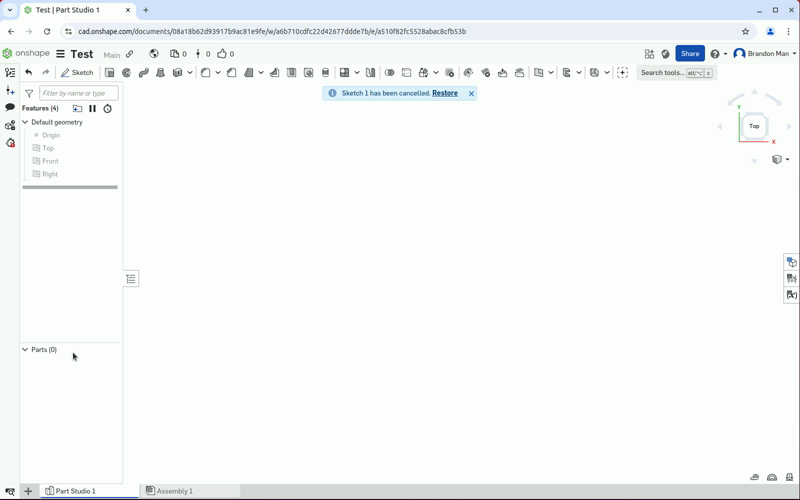
key(space)
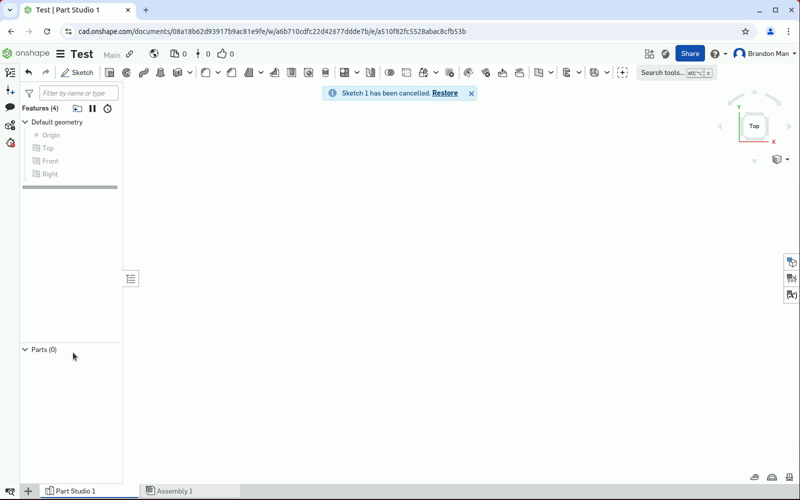
key_down(shift)
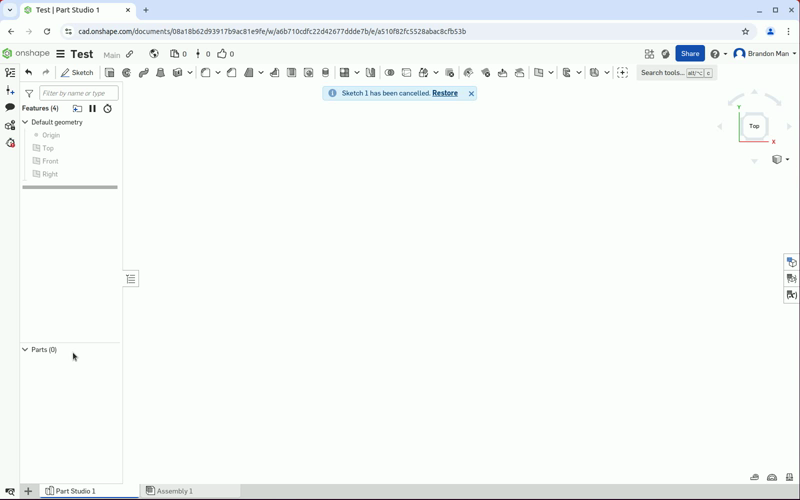
key(up)
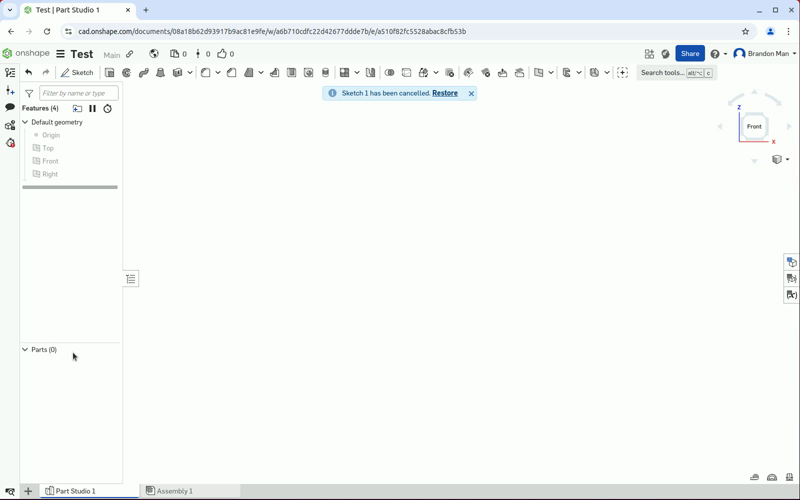
key_up(shift)
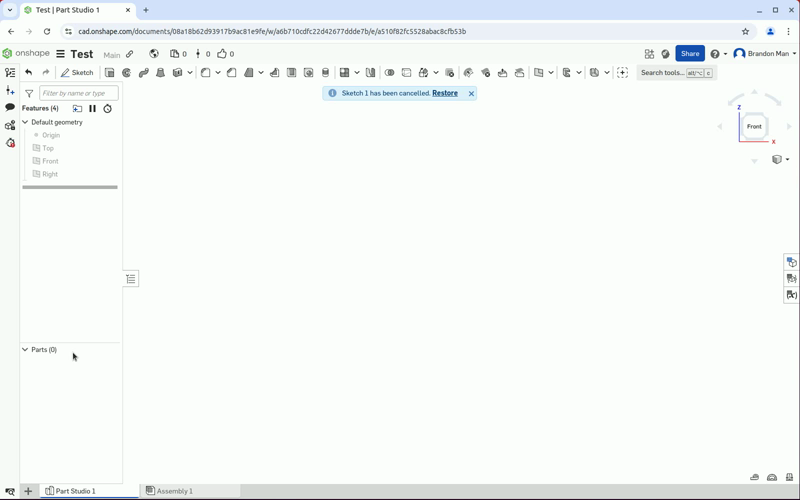
mouse_move(73, 352)
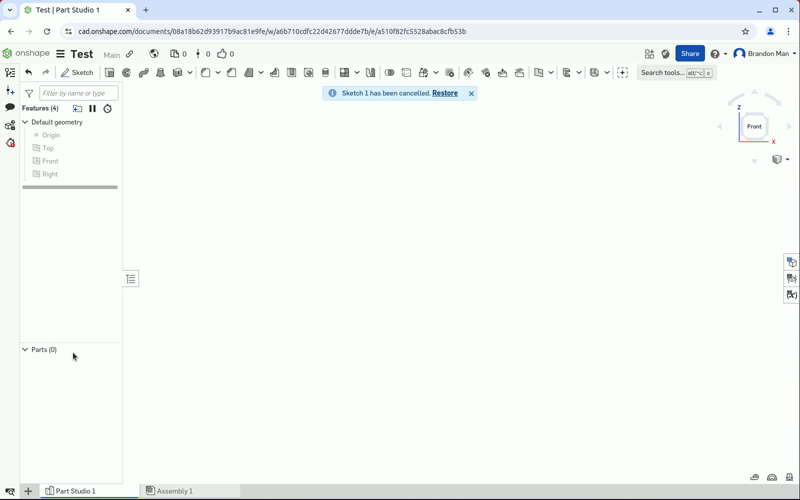
key(shift+y)
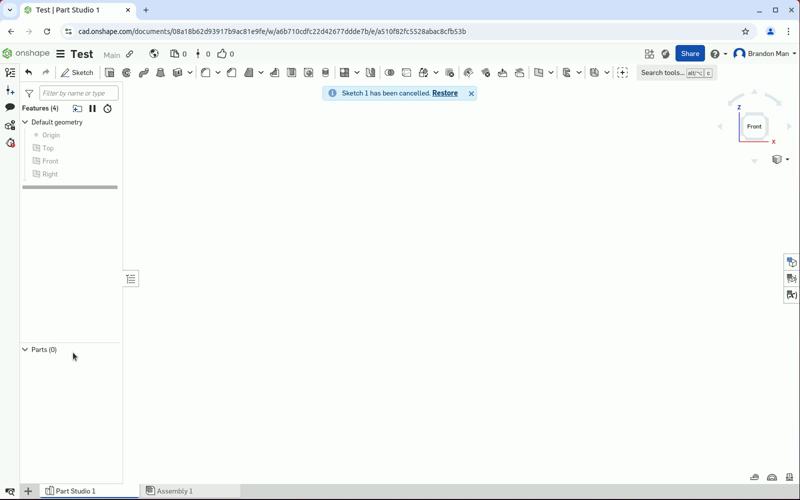
key(shift+s)
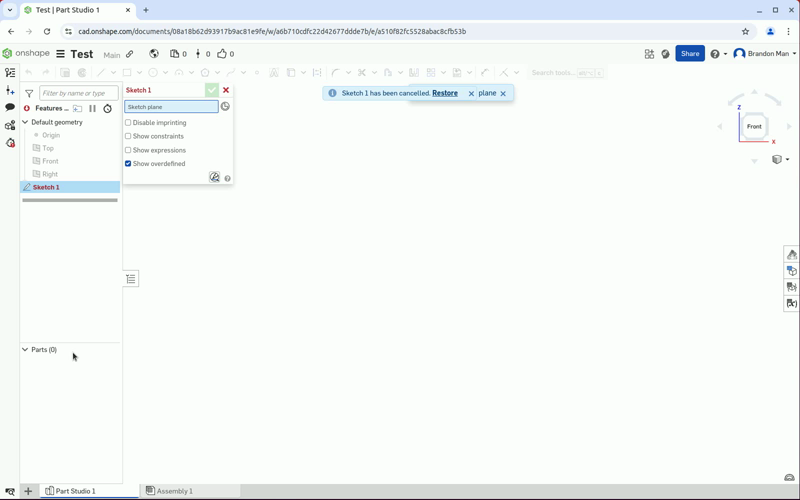
mouse_move(73, 163)
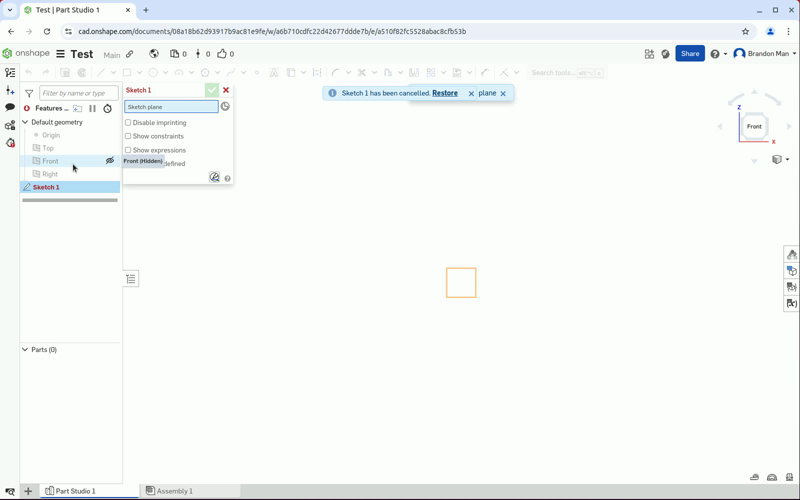
click(73, 163)
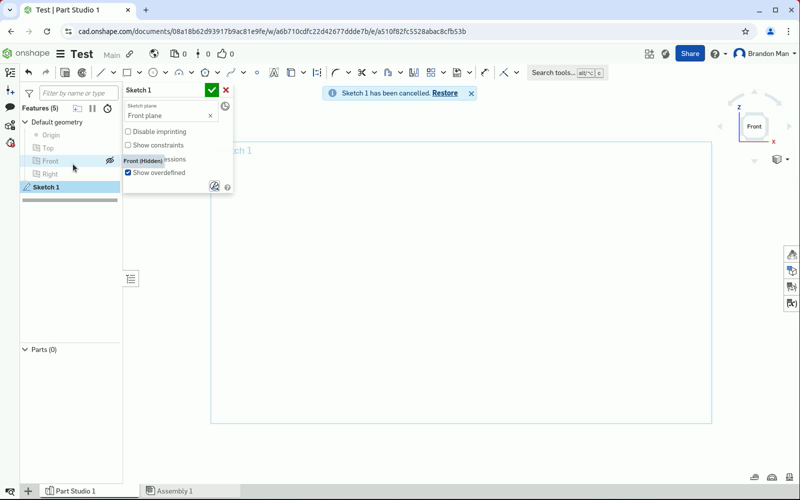
mouse_move(73, 352)
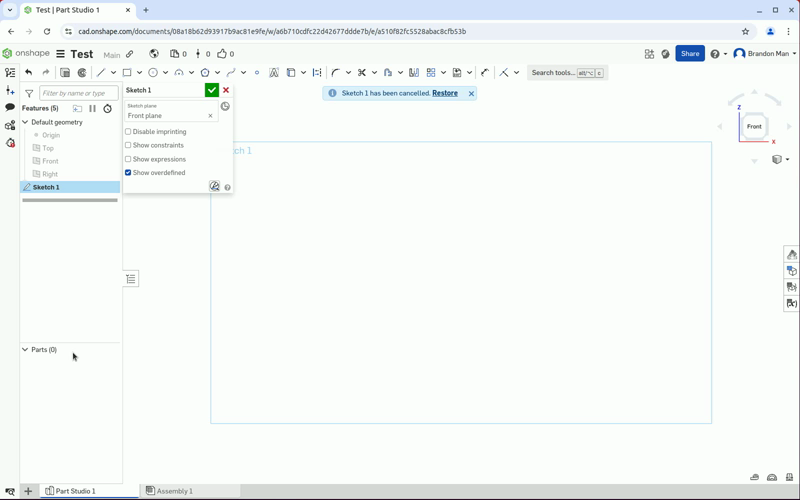
key(y)
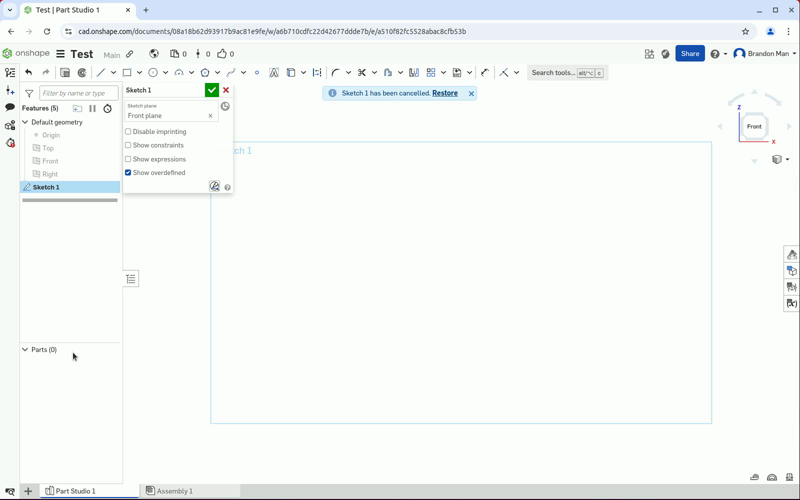
key(c)
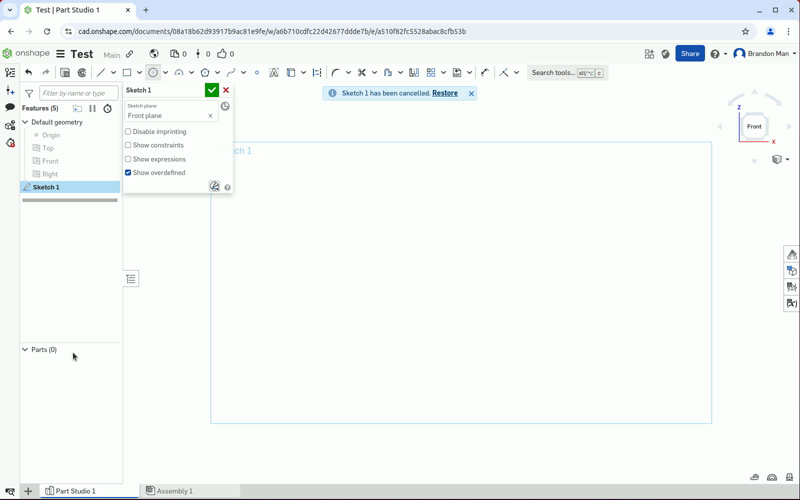
key_down(shift)
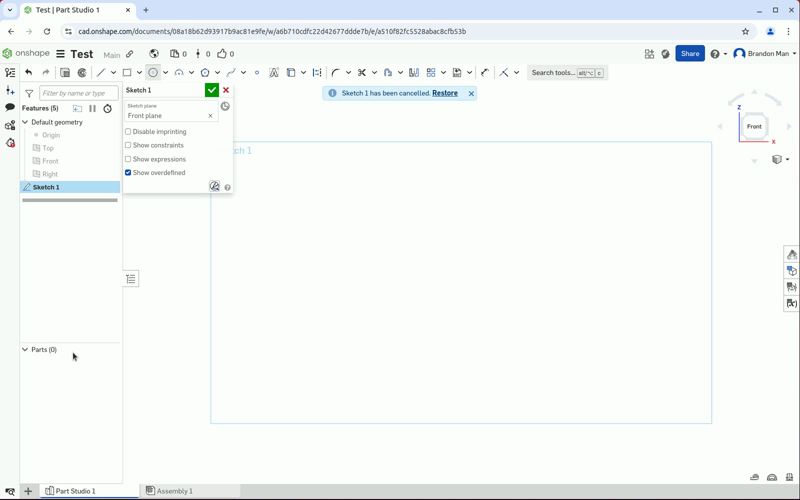
mouse_move(460, 282)
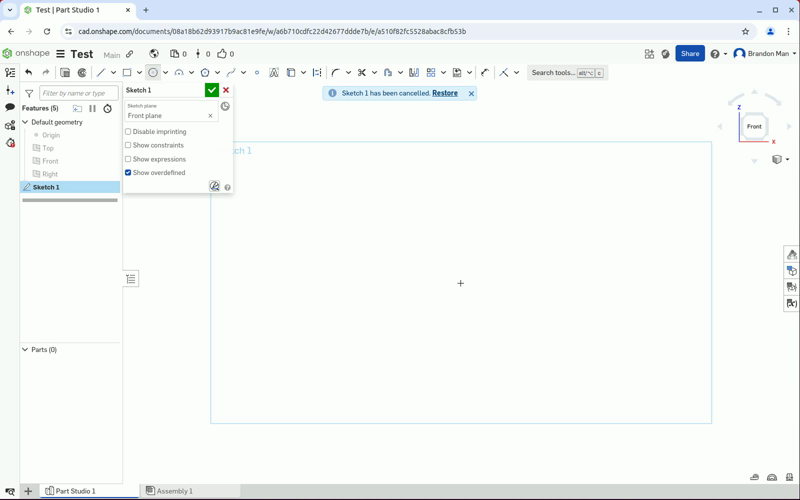
click(460, 282)
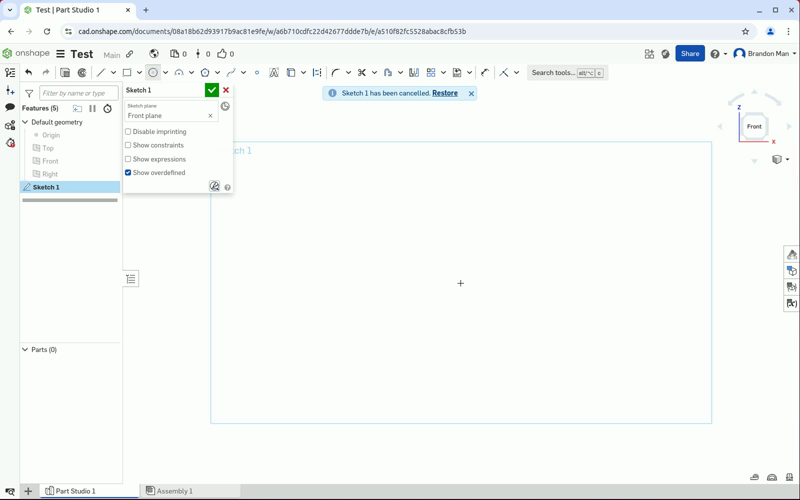
key_up(shift)
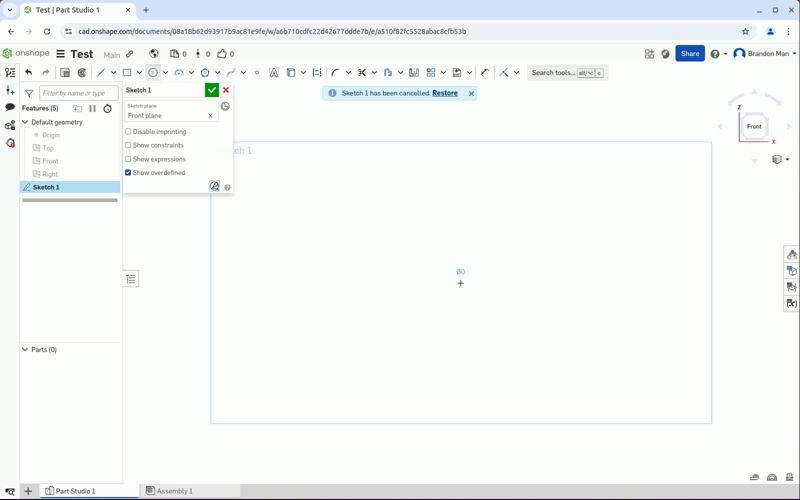
mouse_move(549, 282)
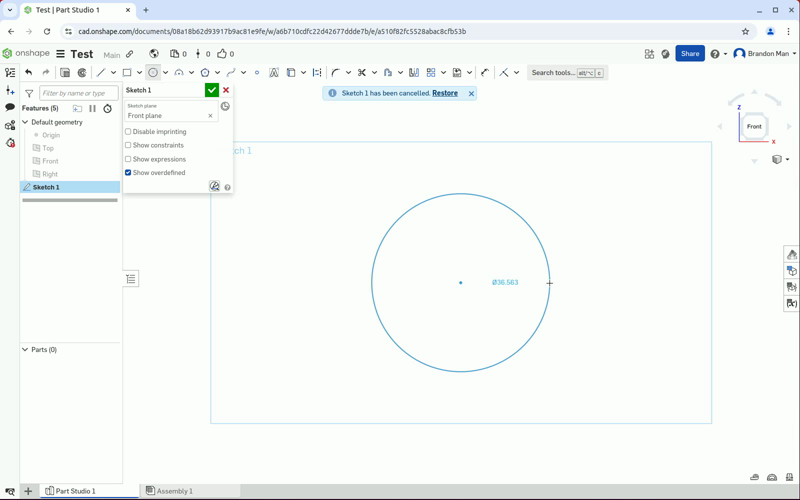
click(549, 282)
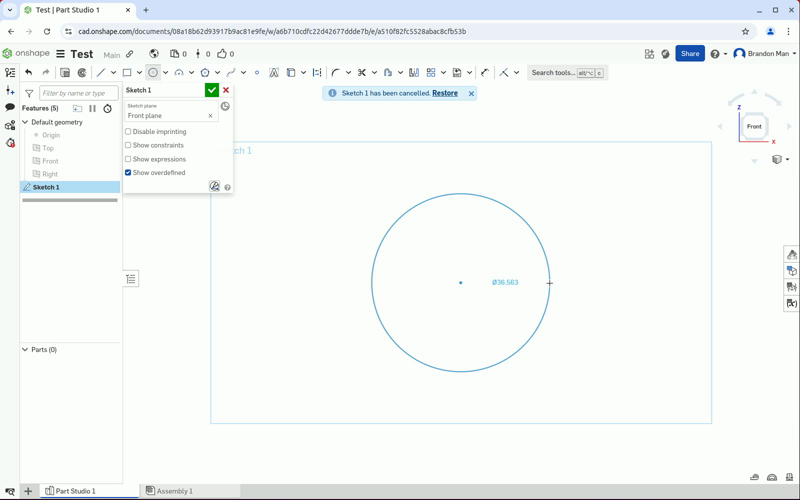
key(esc)
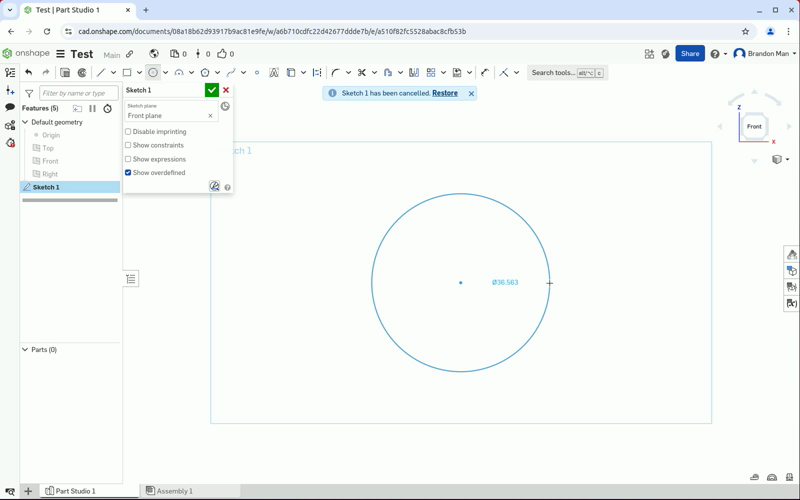
mouse_move(472, 320)
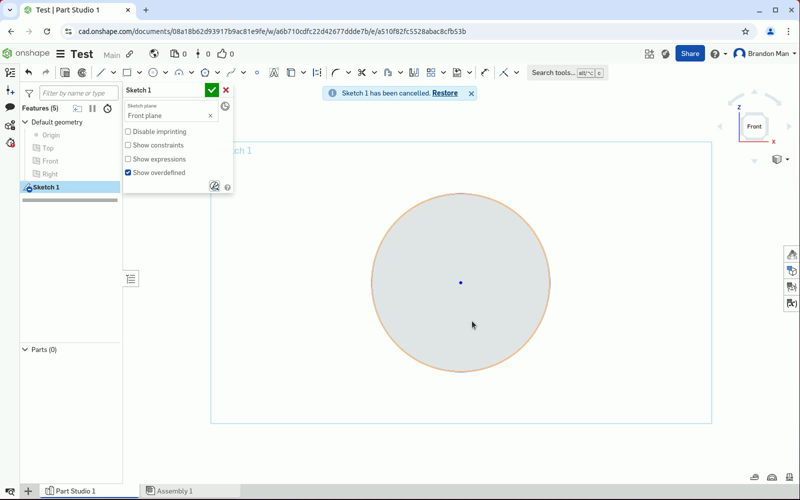
click(472, 320)
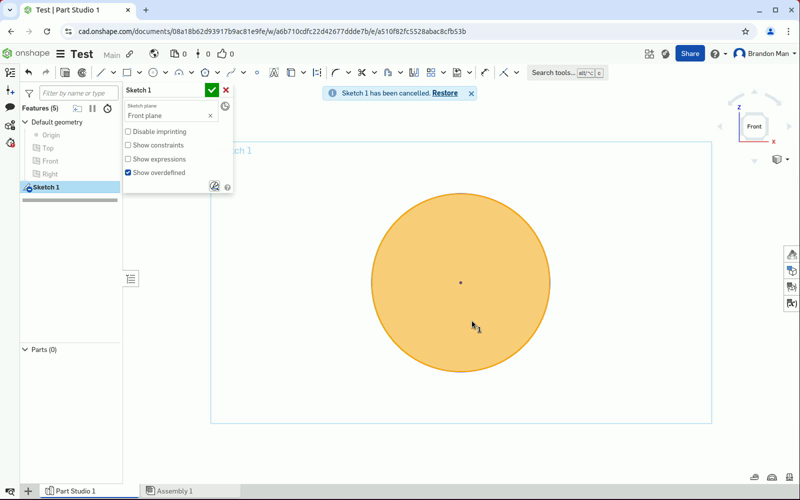
mouse_move(73, 352)
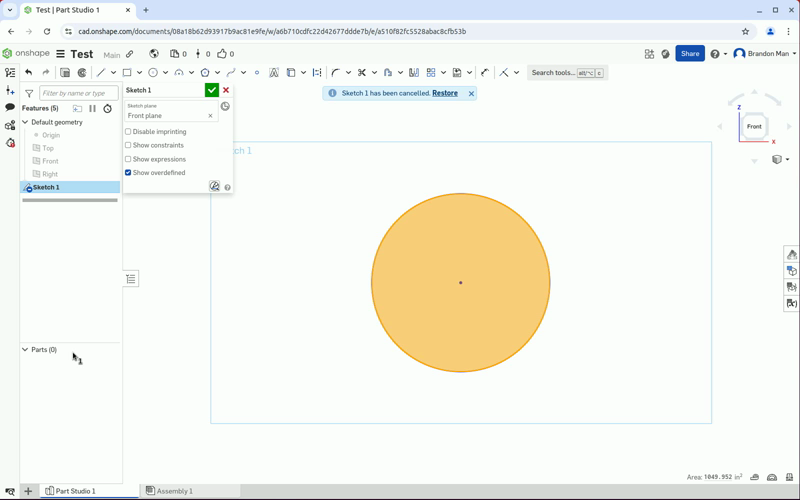
key(shift+y)
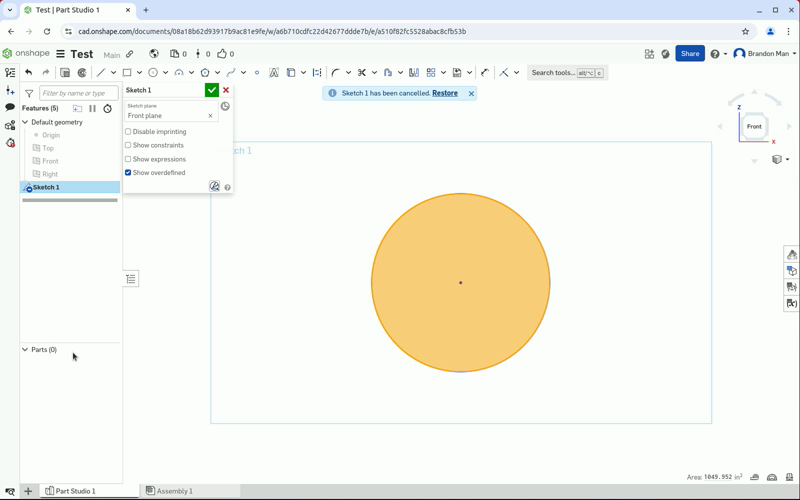
key(shift+e)
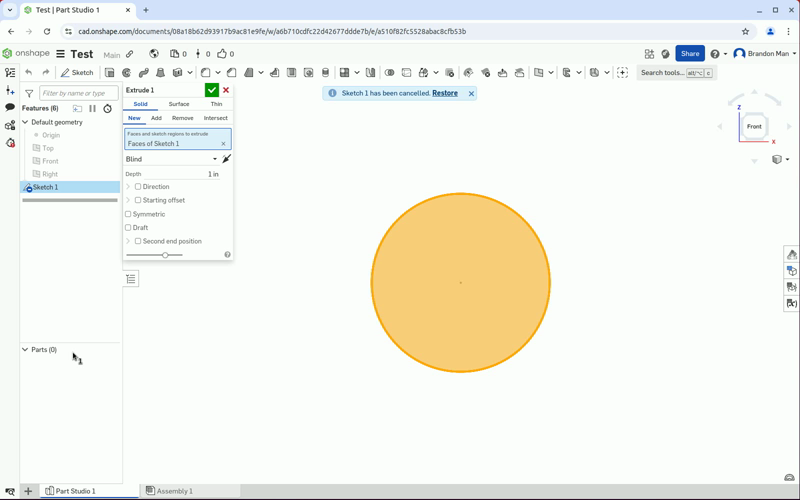
mouse_move(143, 106)
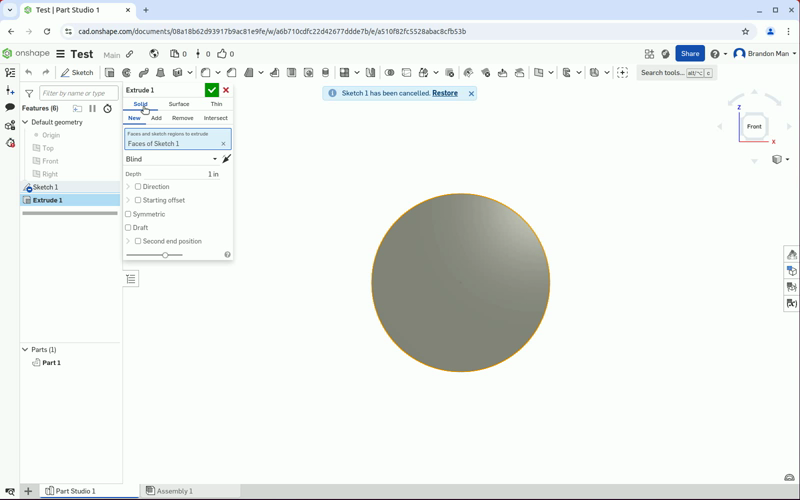
click(143, 106)
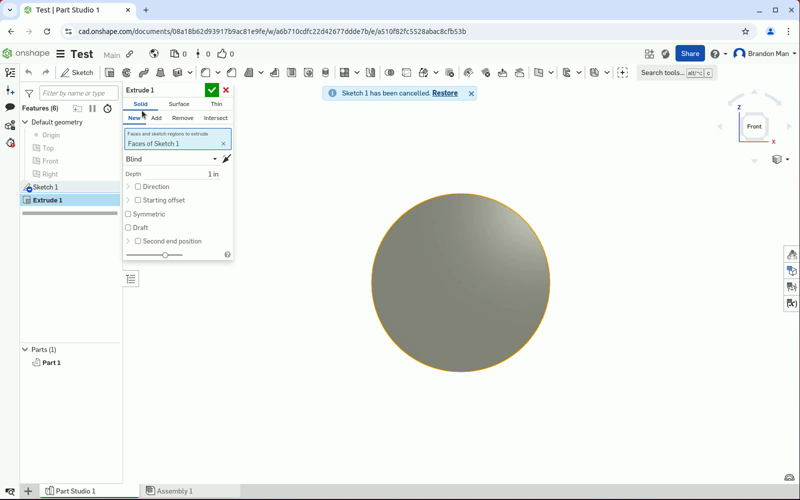
mouse_move(137, 120)
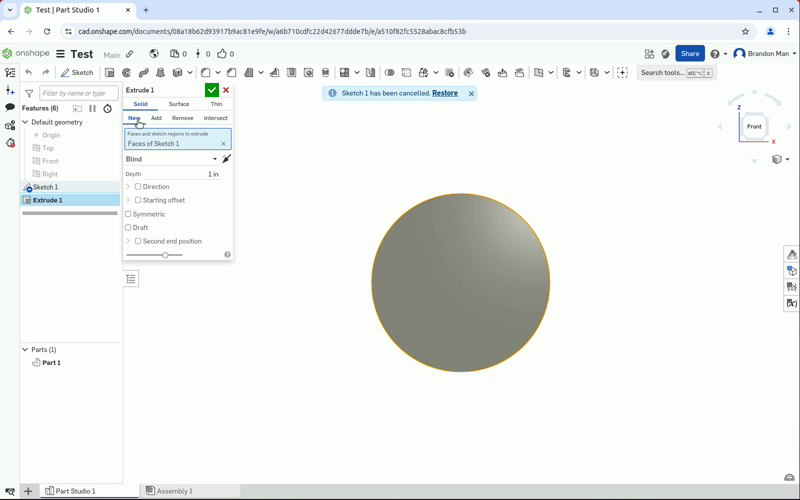
click(137, 120)
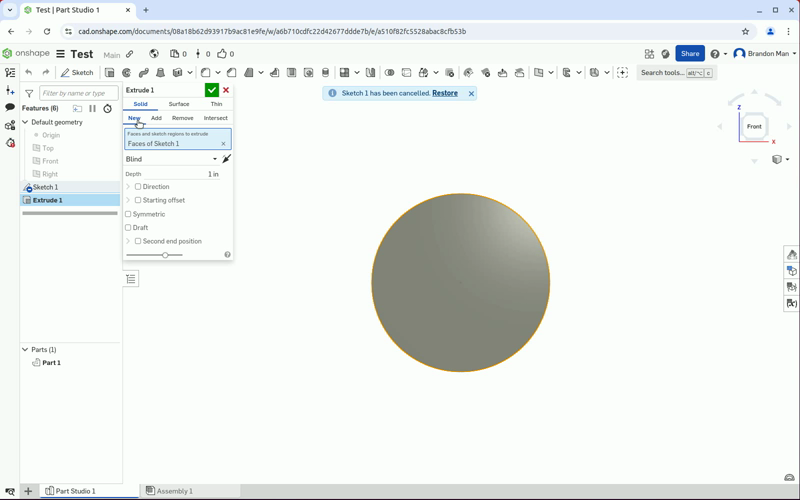
key(tab, 4)
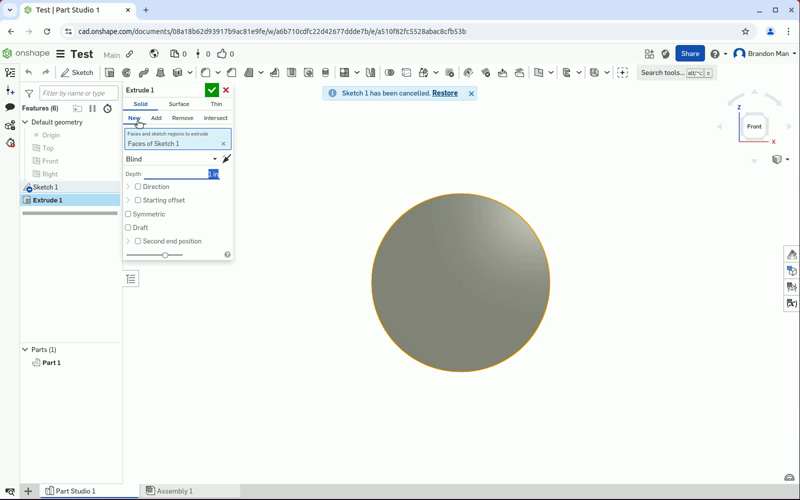
text(23.108)
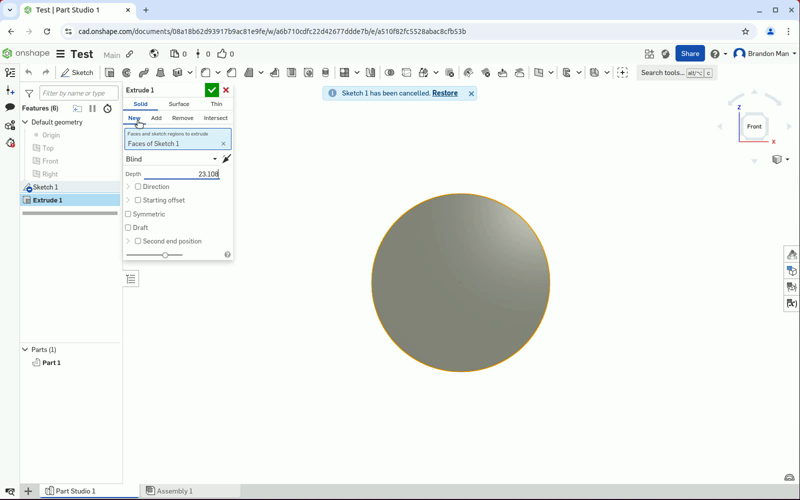
key(enter)
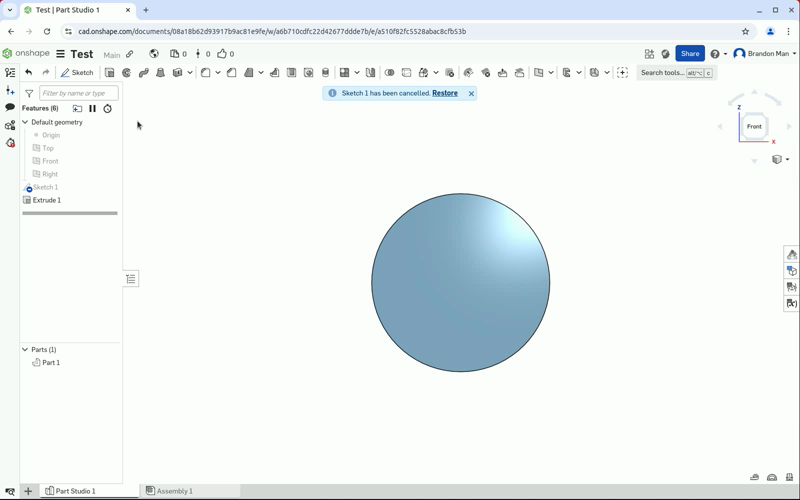
key(shift+h)
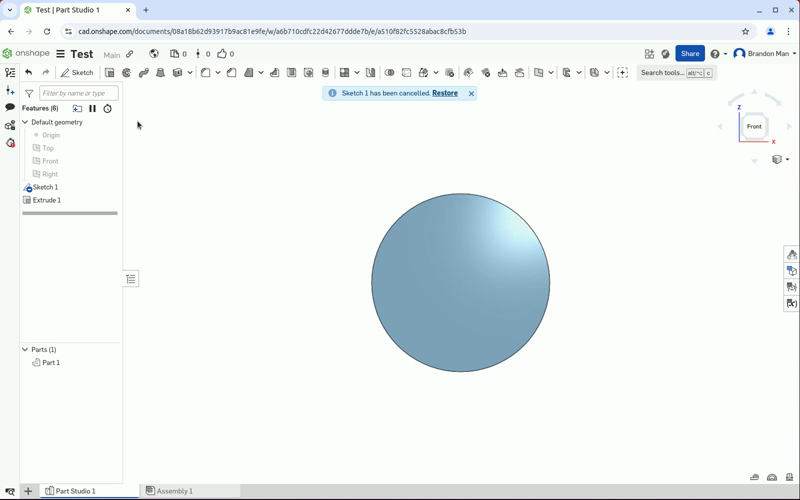
key(shift+h)
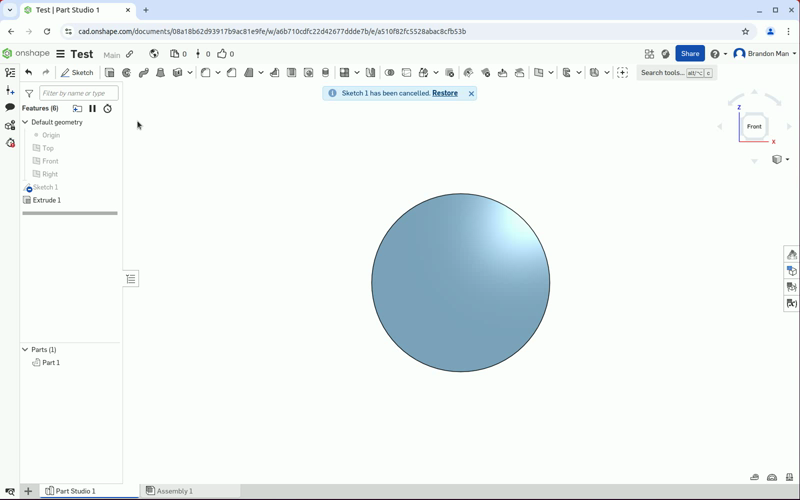
mouse_move(73, 189)
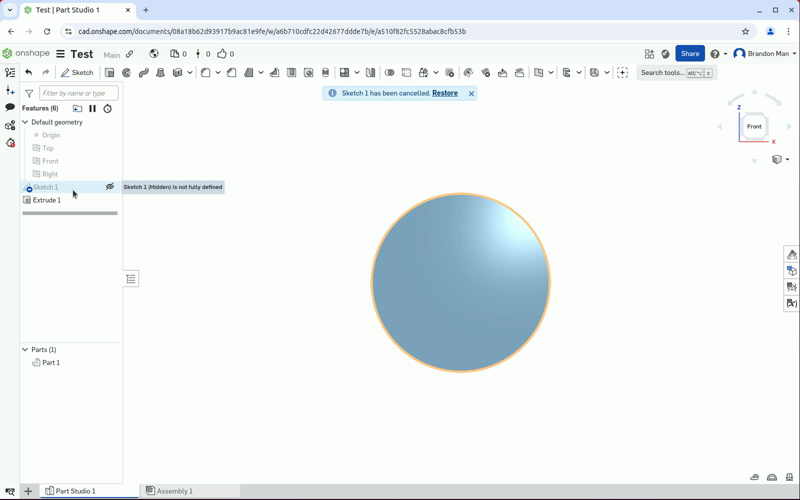
click(73, 189)
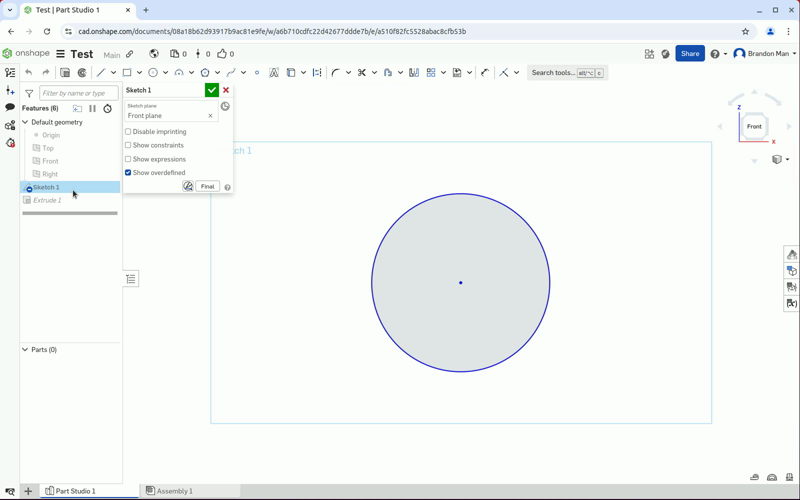
mouse_move(229, 92)
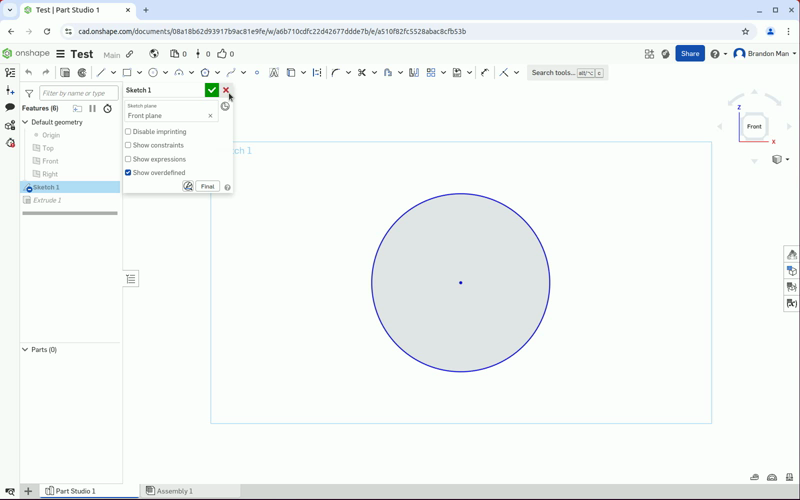
click(229, 92)
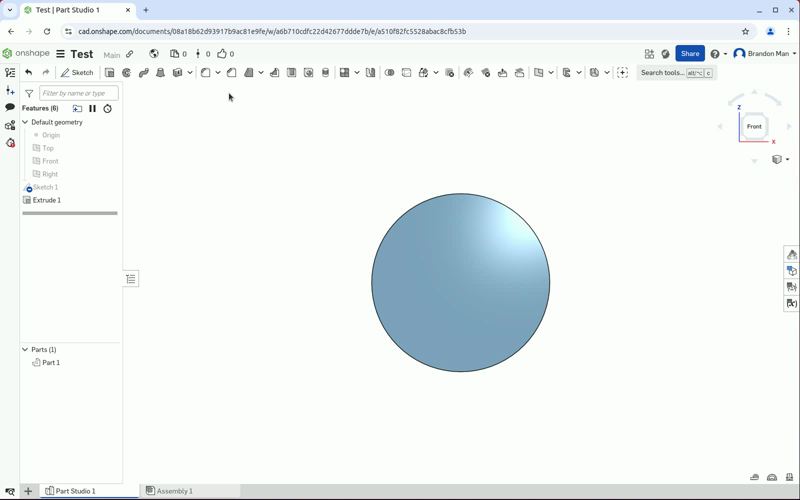
mouse_move(541, 75)
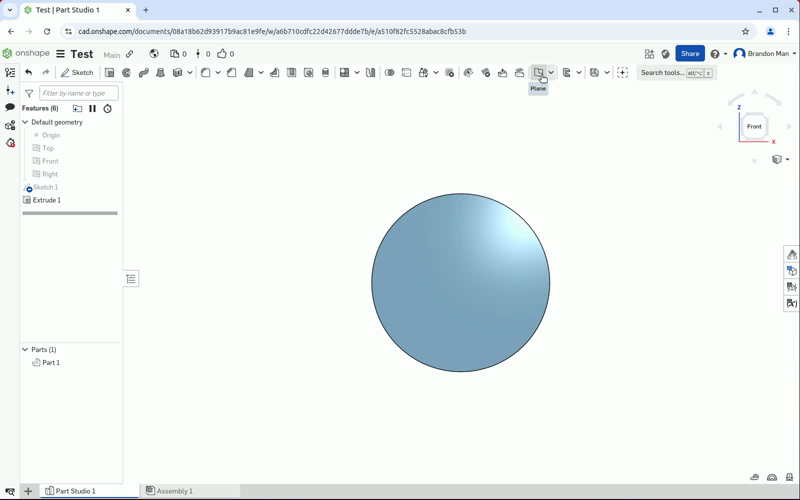
click(541, 75)
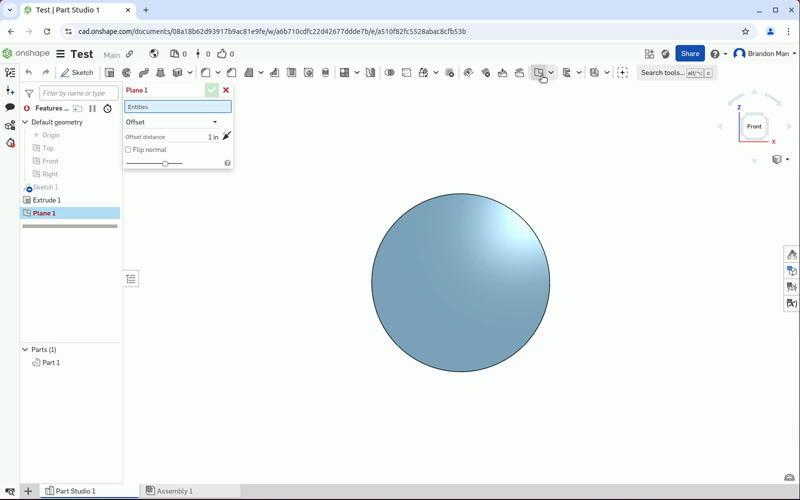
mouse_move(73, 163)
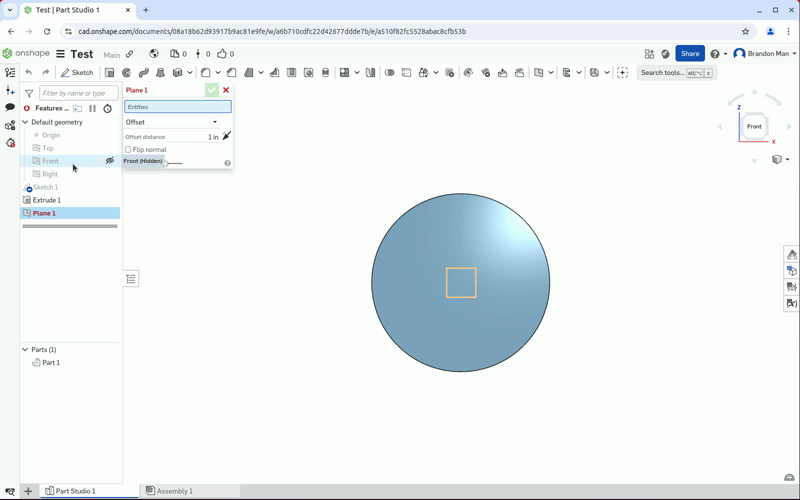
click(73, 163)
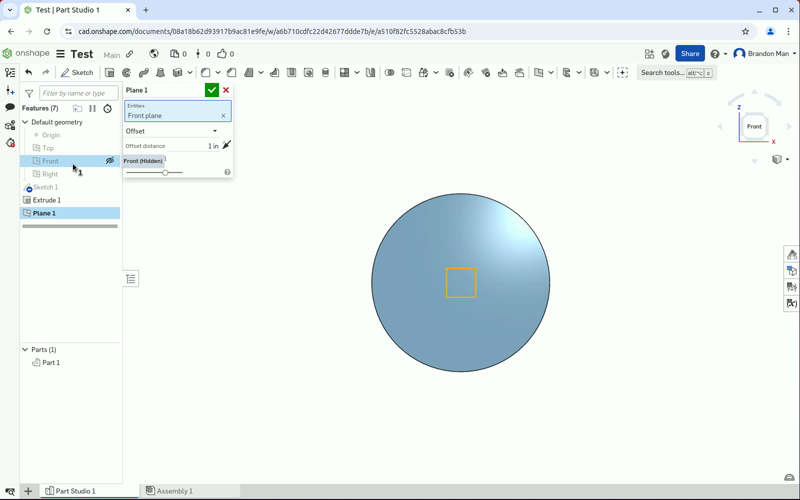
key(tab, 2)
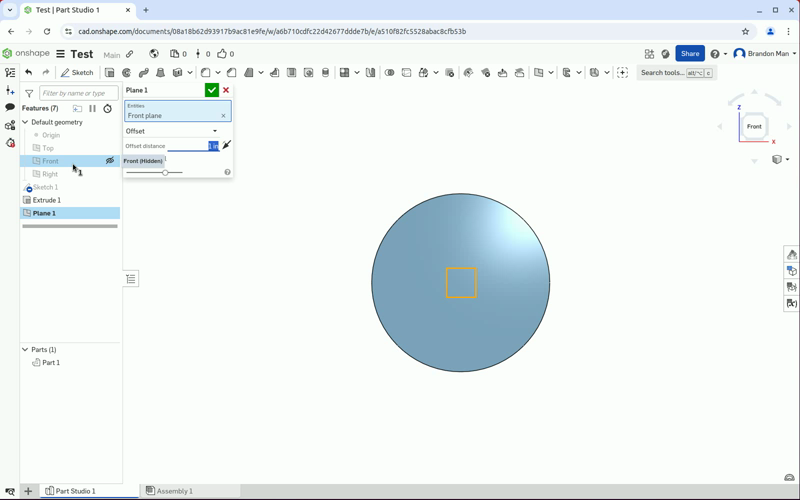
text(23.108)
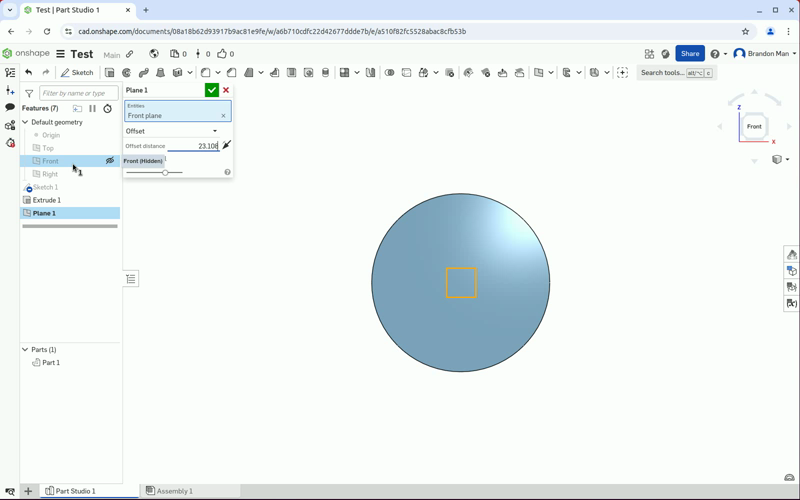
key(enter, 2)
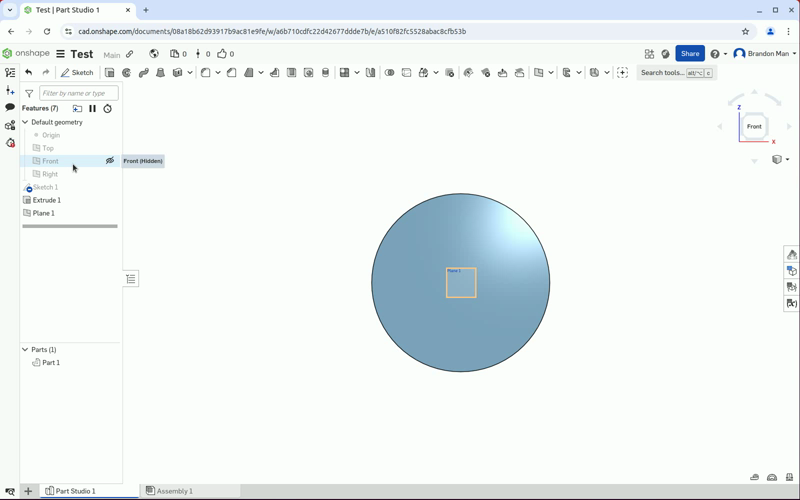
key(shift+s)
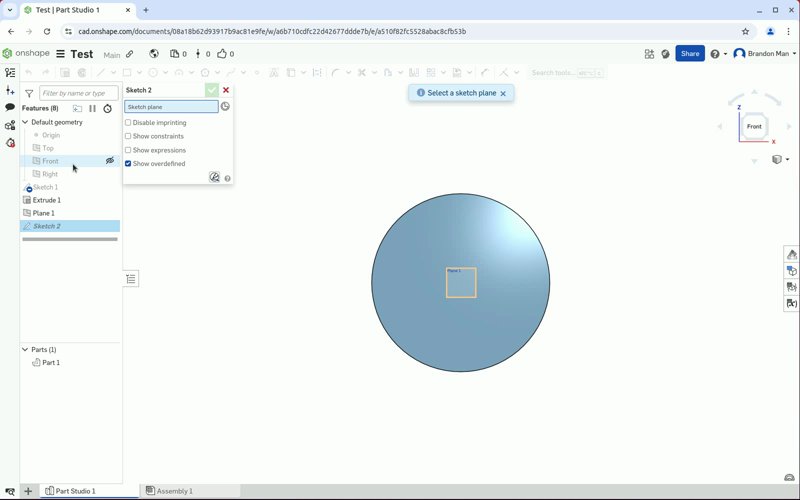
mouse_move(73, 215)
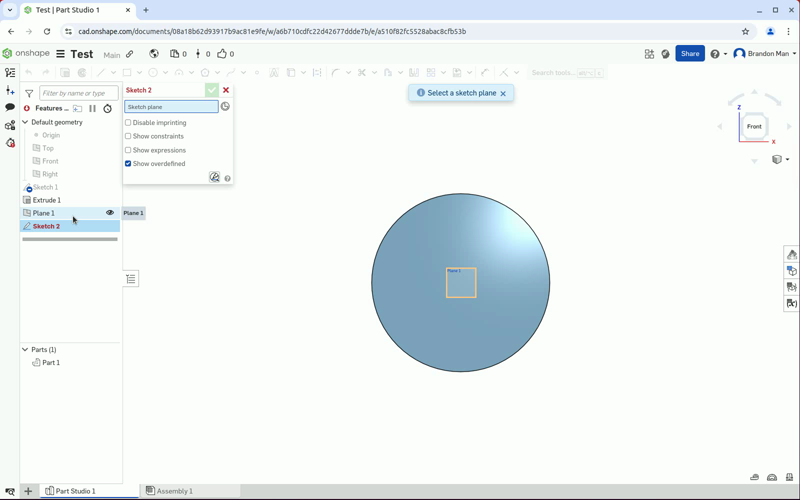
click(73, 215)
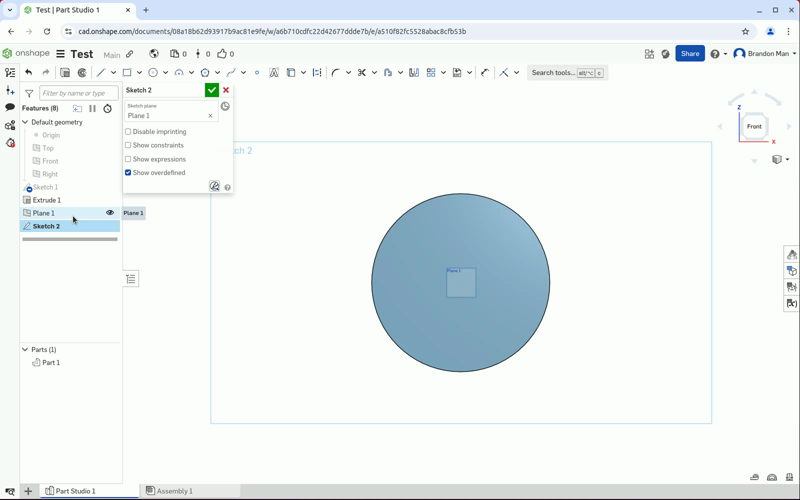
mouse_move(73, 352)
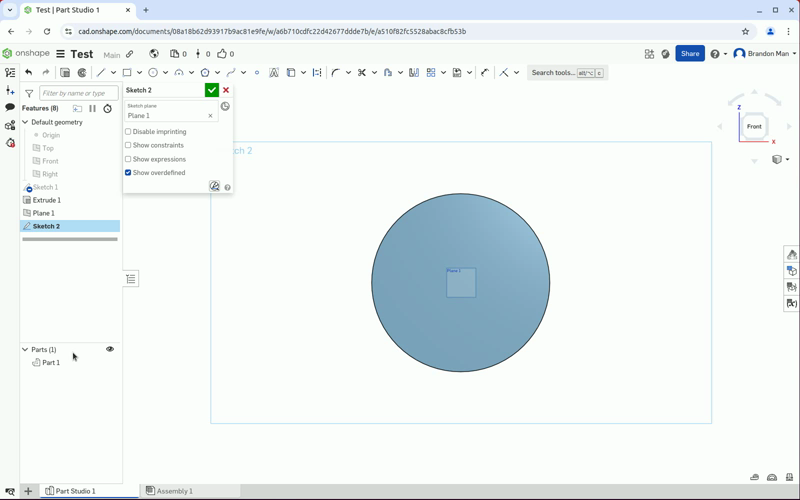
key(y)
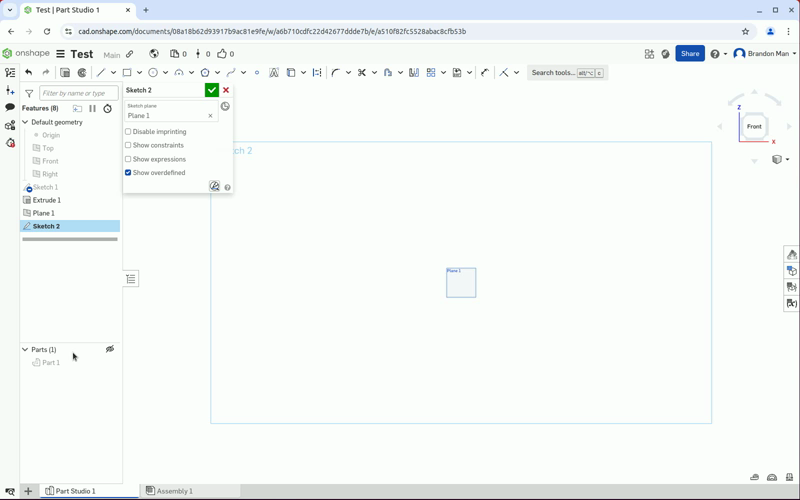
key(c)
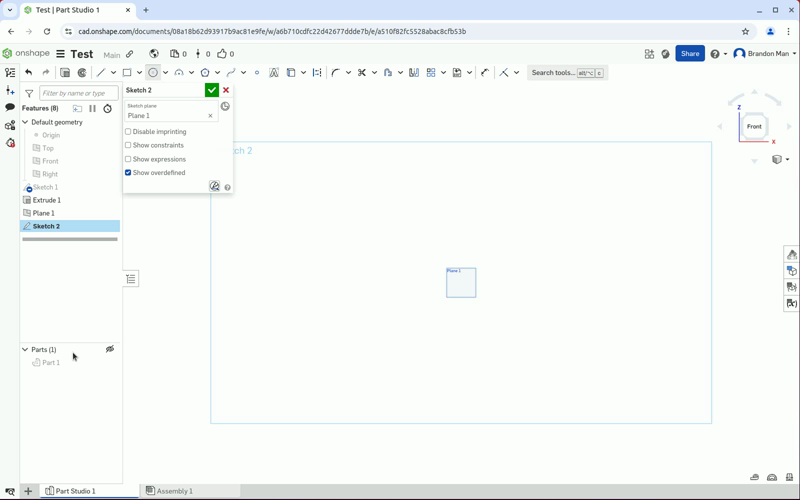
key_down(shift)
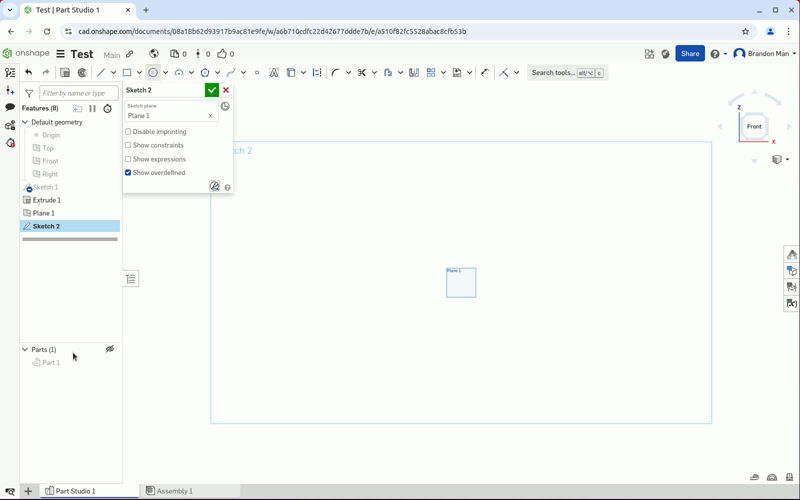
mouse_move(461, 282)
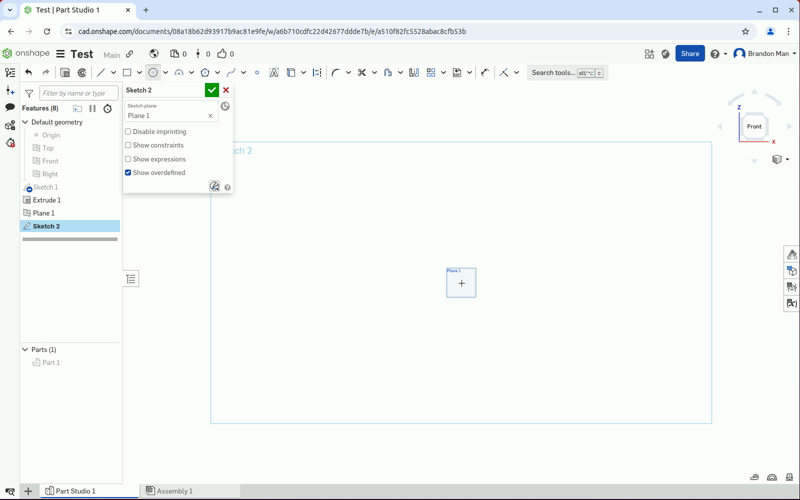
click(461, 282)
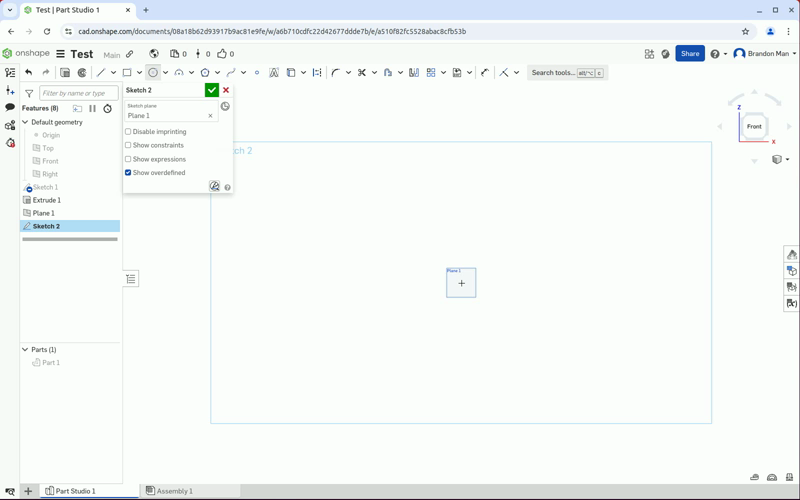
key_up(shift)
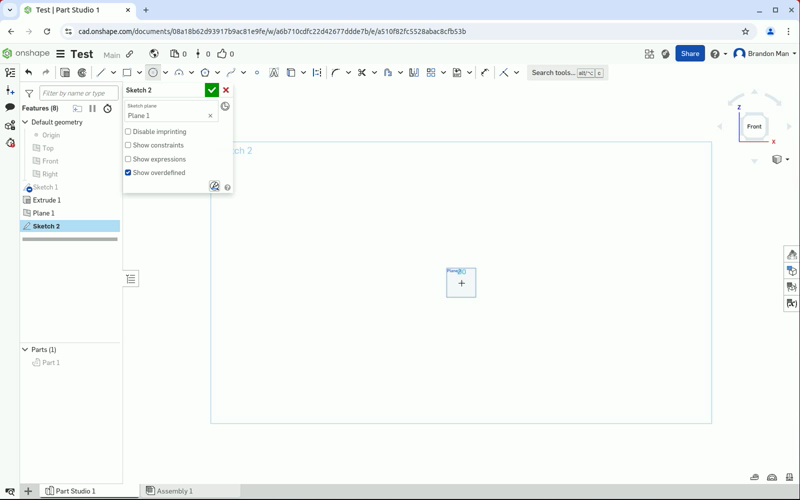
mouse_move(535, 282)
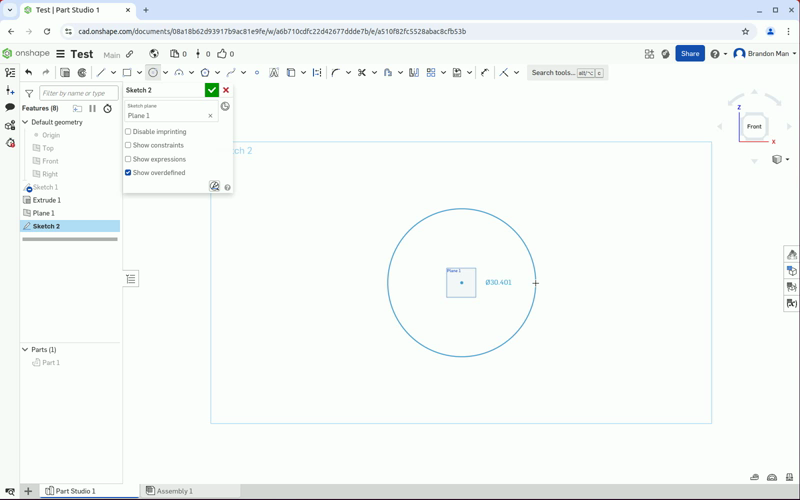
click(535, 282)
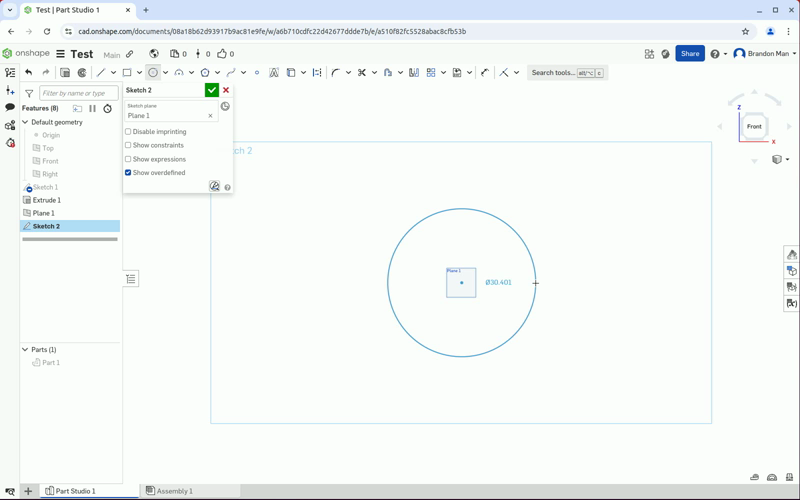
key(esc)
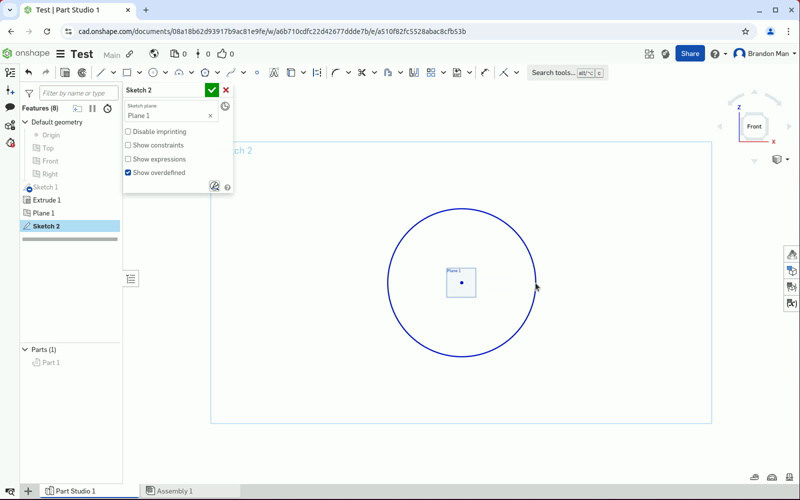
mouse_move(497, 265)
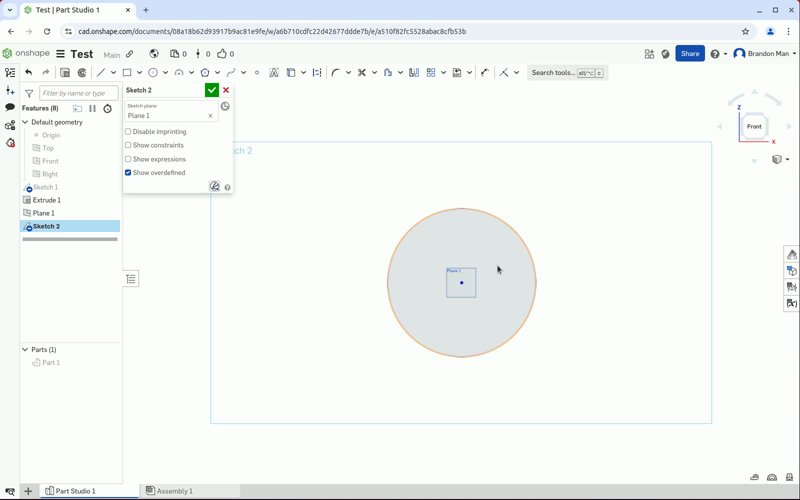
click(497, 265)
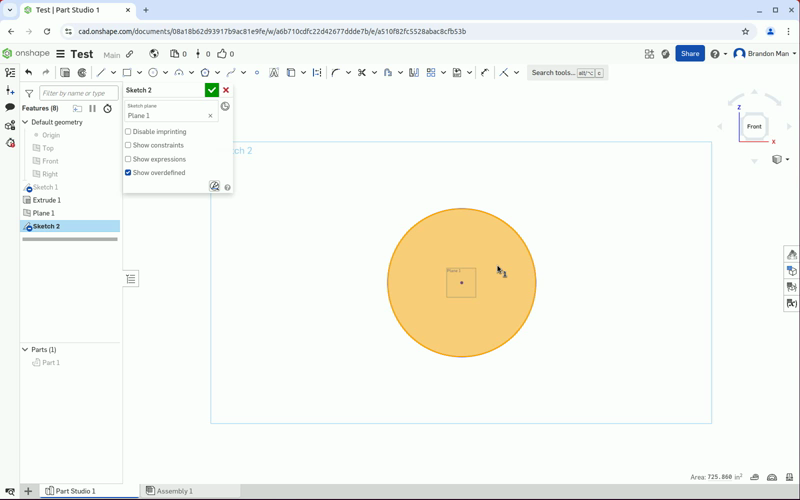
mouse_move(73, 352)
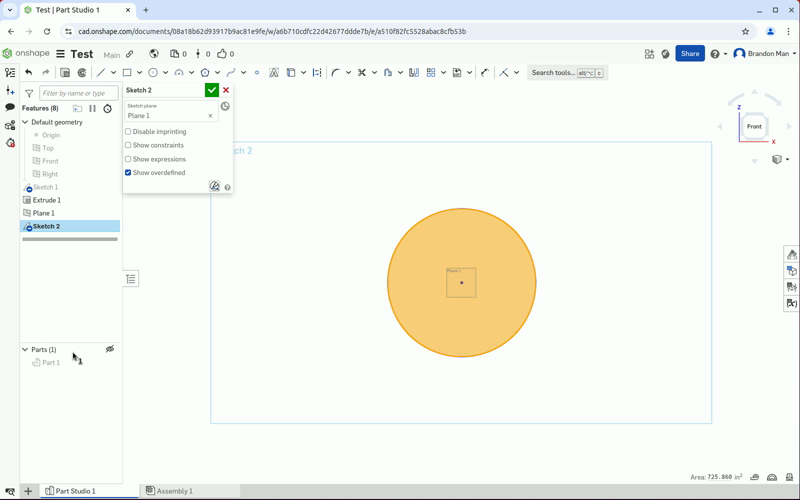
key(shift+y)
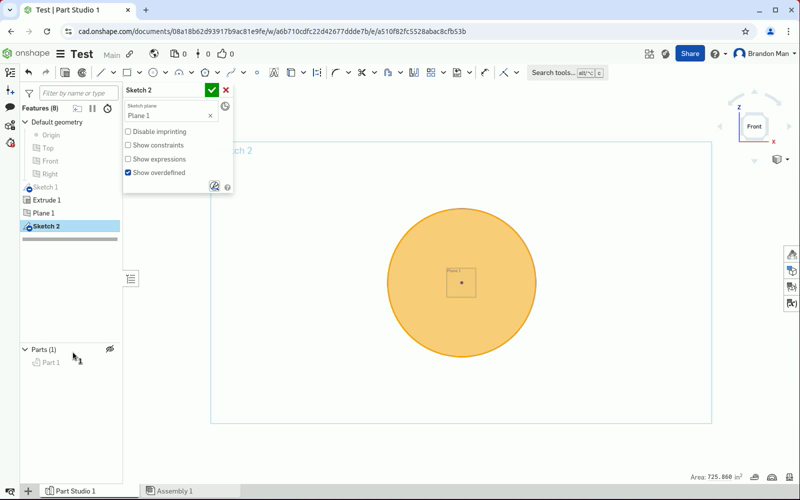
key(shift+e)
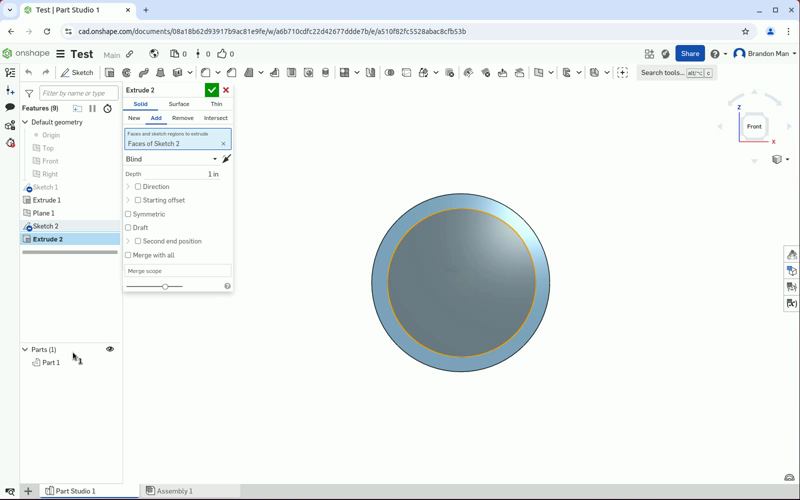
mouse_move(143, 106)
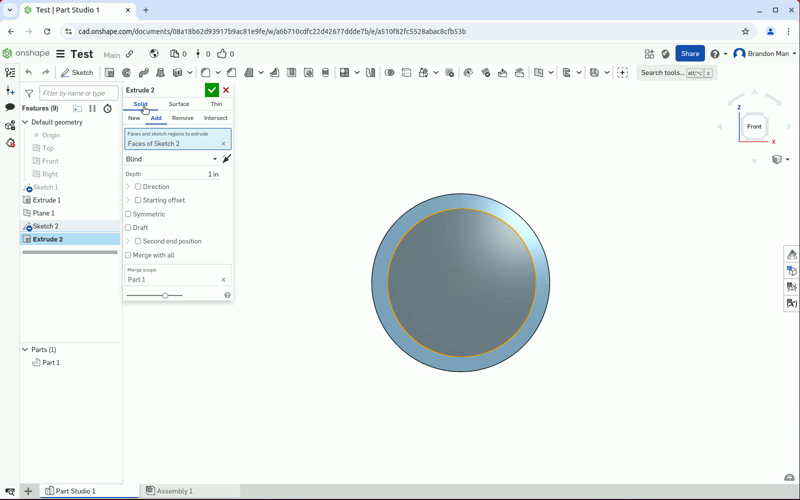
click(143, 106)
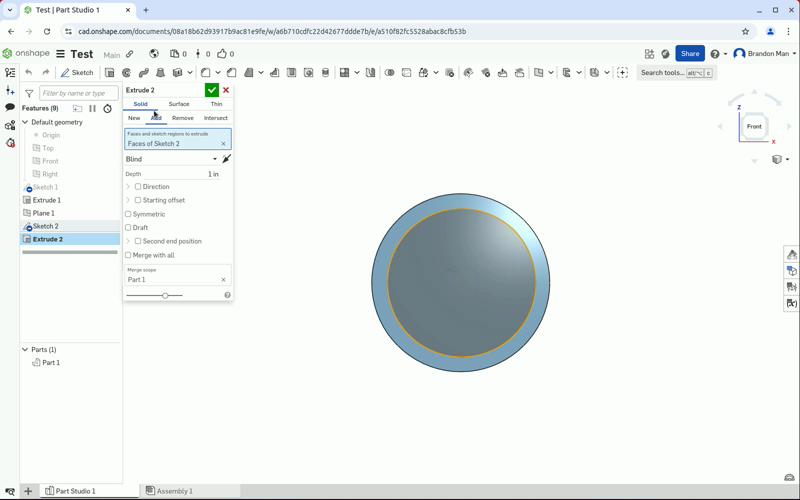
mouse_move(186, 120)
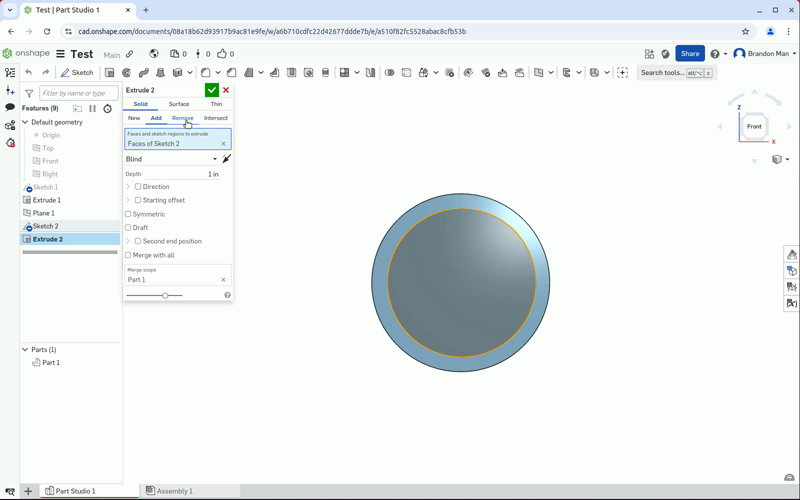
click(186, 120)
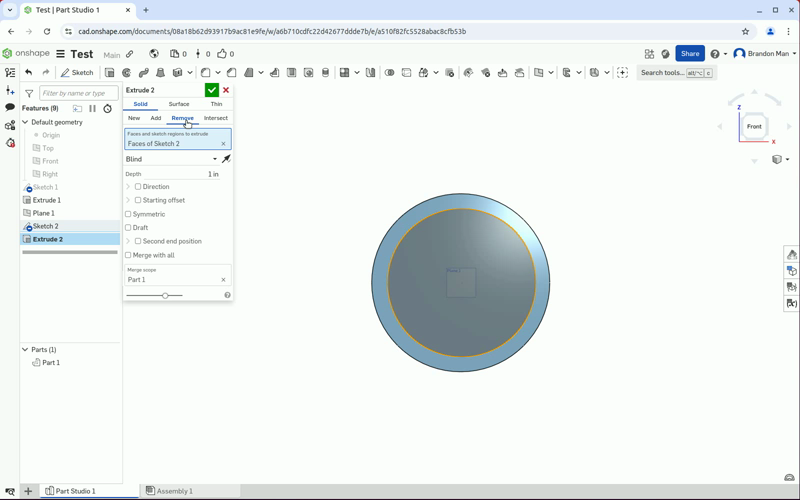
key(tab, 4)
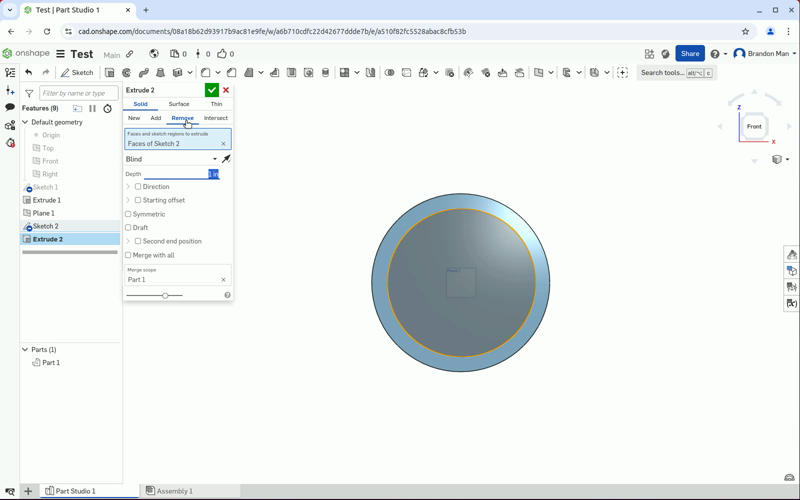
text(20.701)
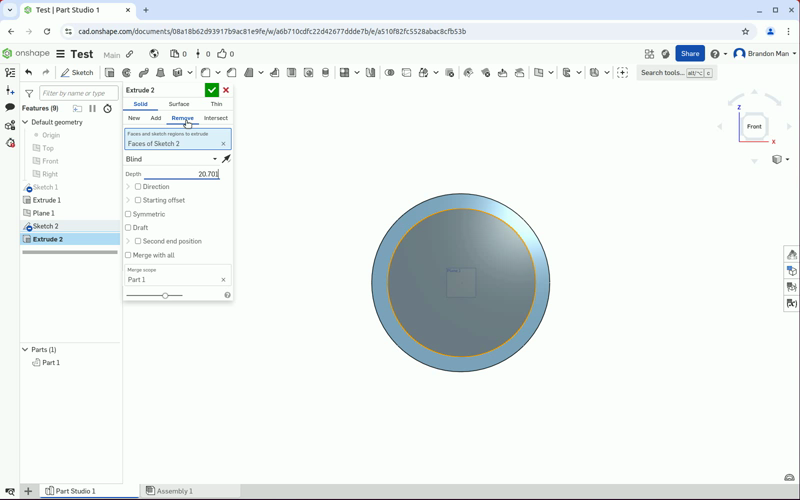
key(tab, 6)
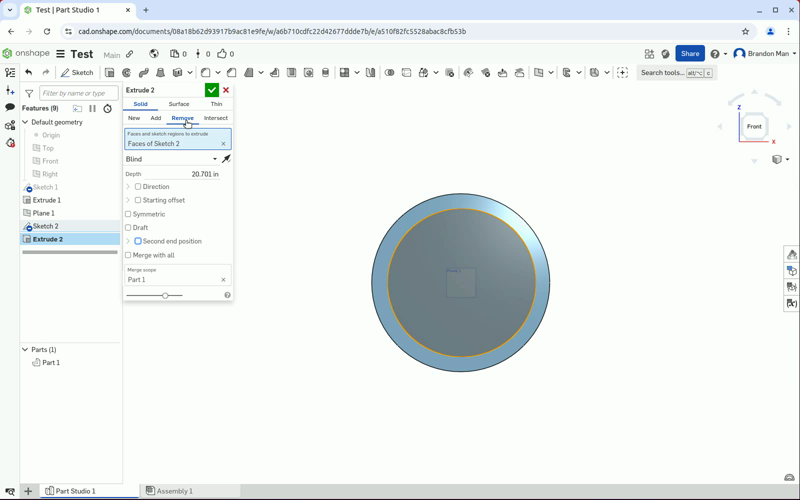
key(space)
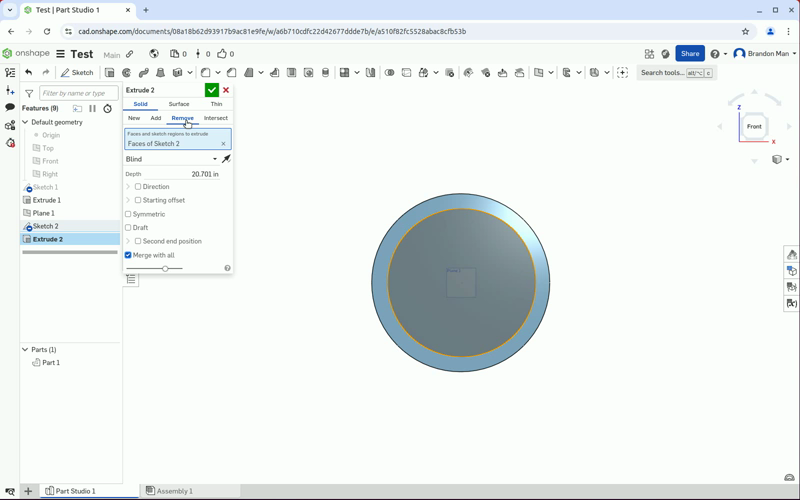
key(enter)
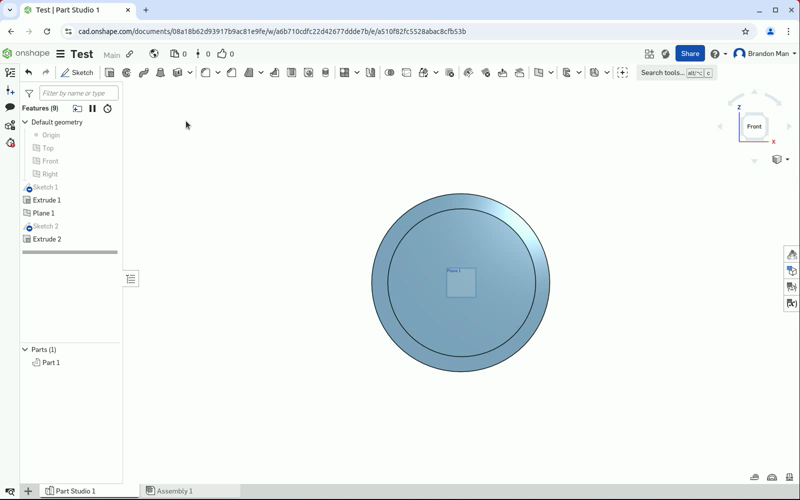
key(shift+h)
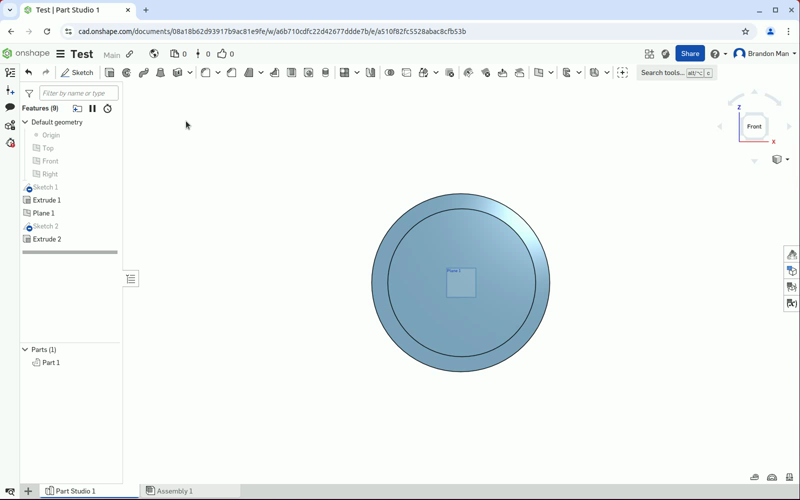
key(shift+h)
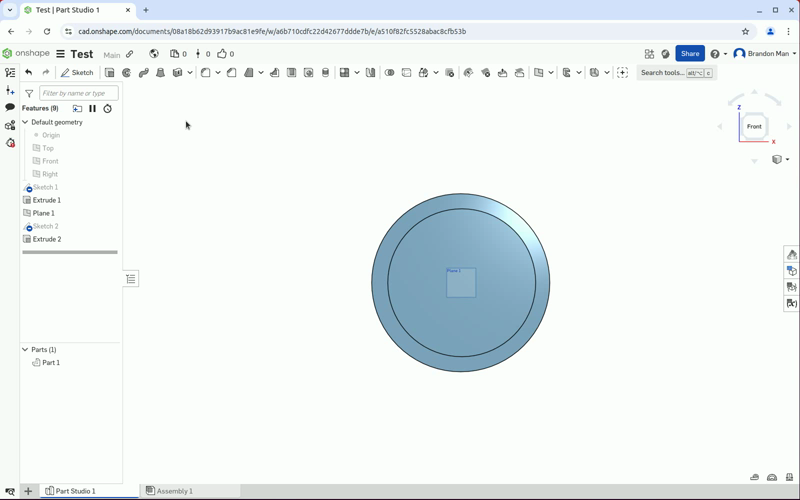
mouse_move(73, 189)
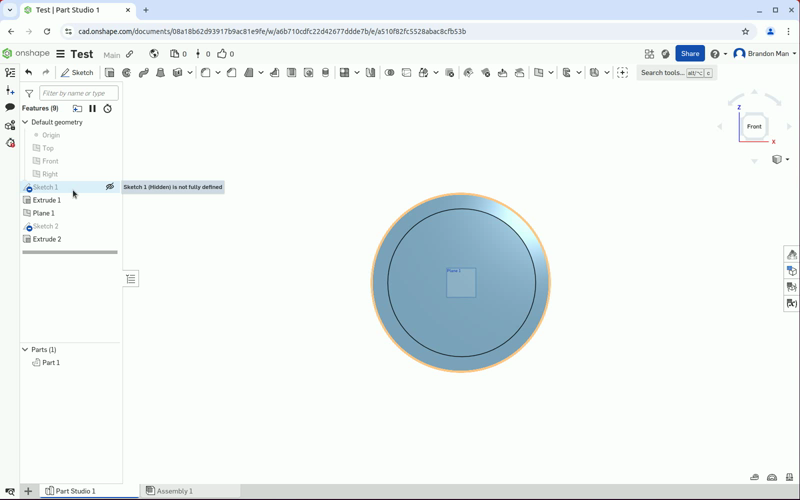
click(73, 189)
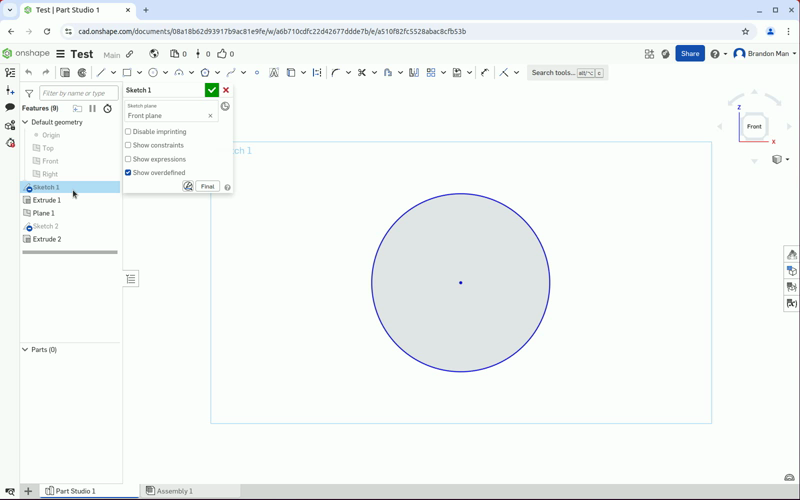
mouse_move(229, 92)
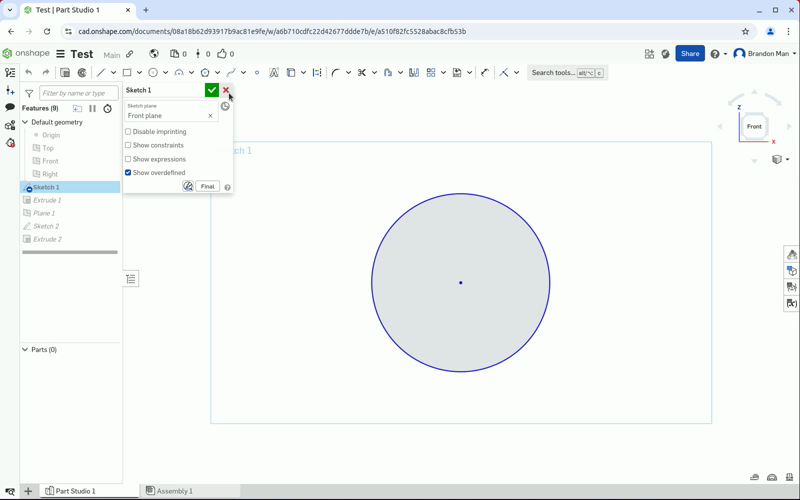
click(229, 92)
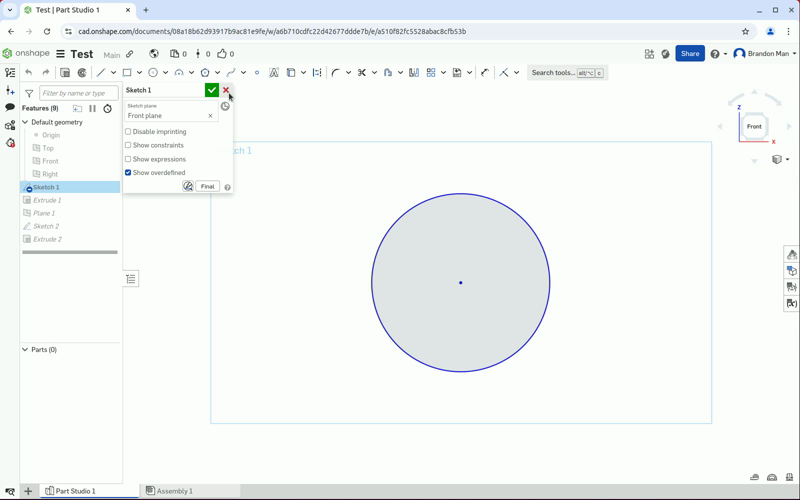
key(shift+s)
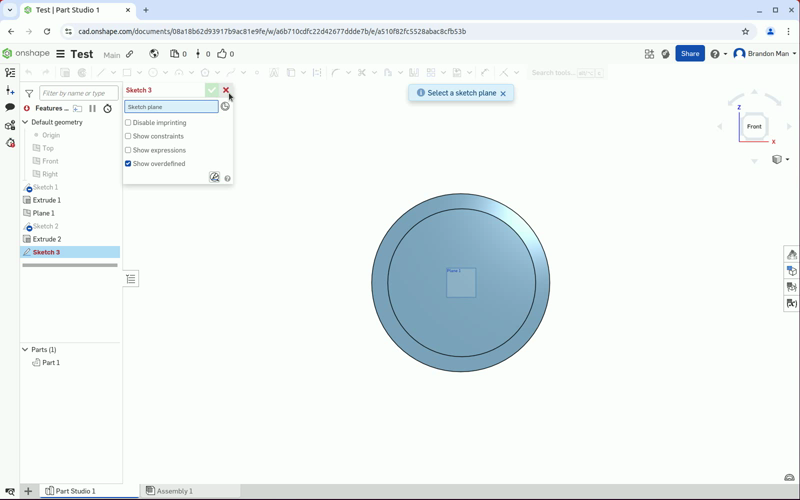
mouse_move(73, 163)
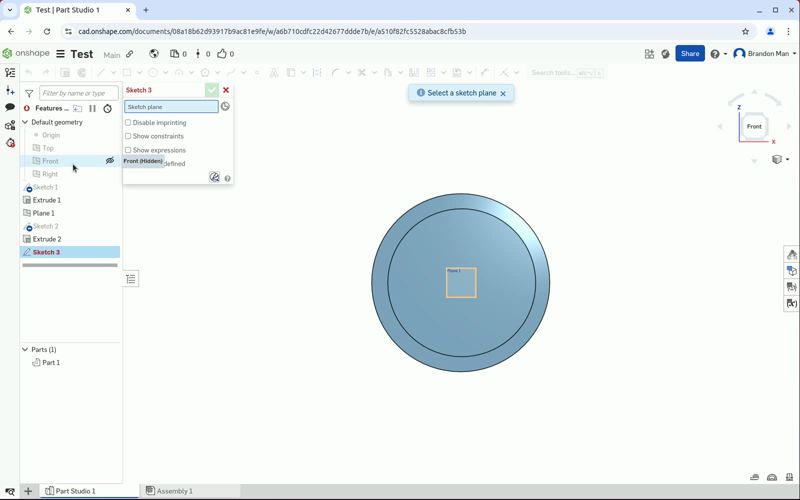
click(73, 163)
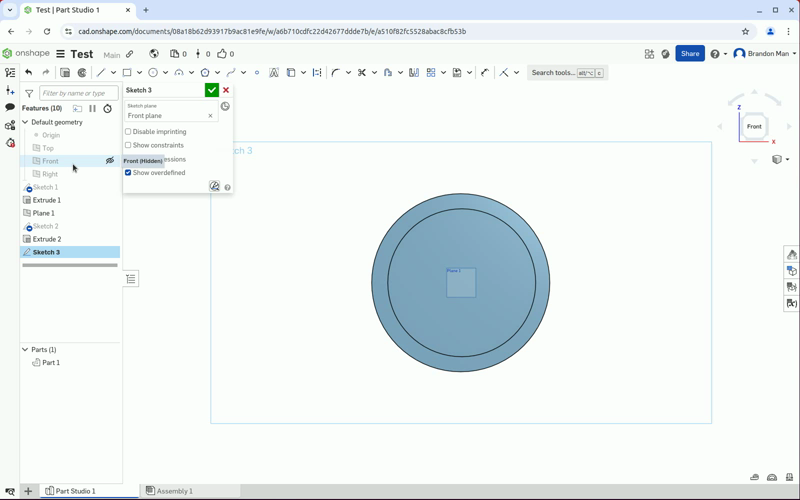
mouse_move(73, 352)
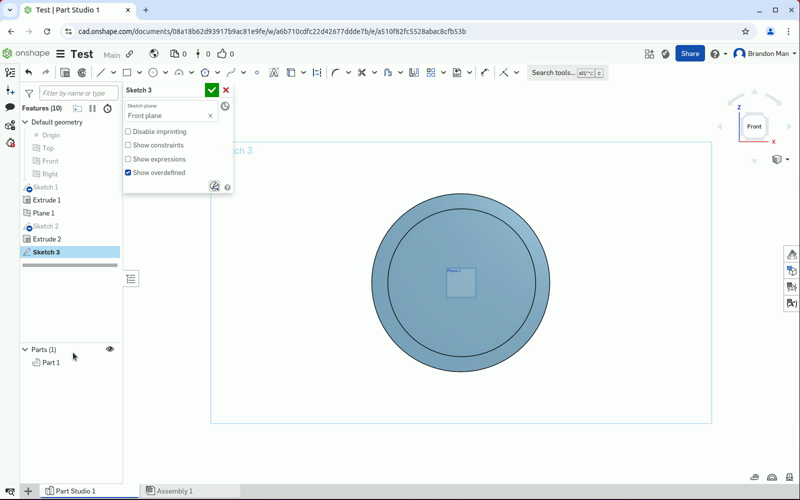
key(y)
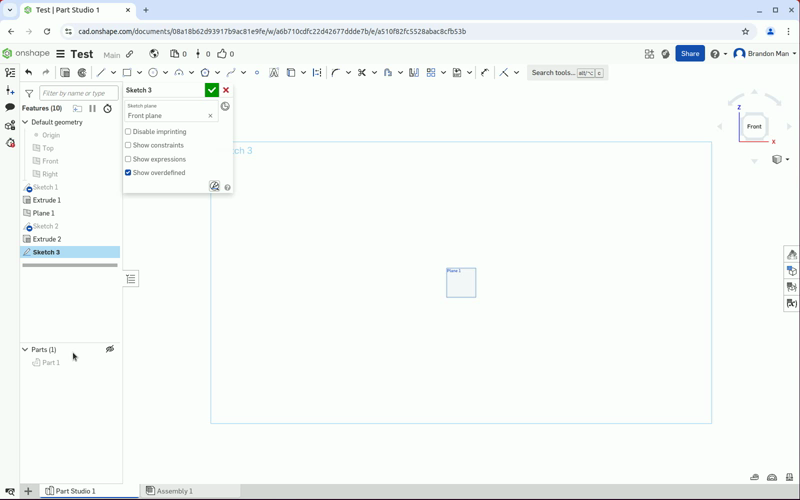
key(c)
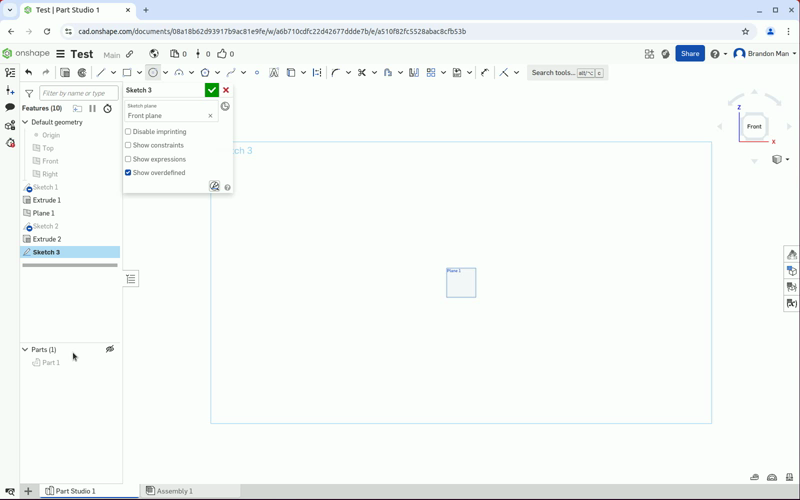
key_down(shift)
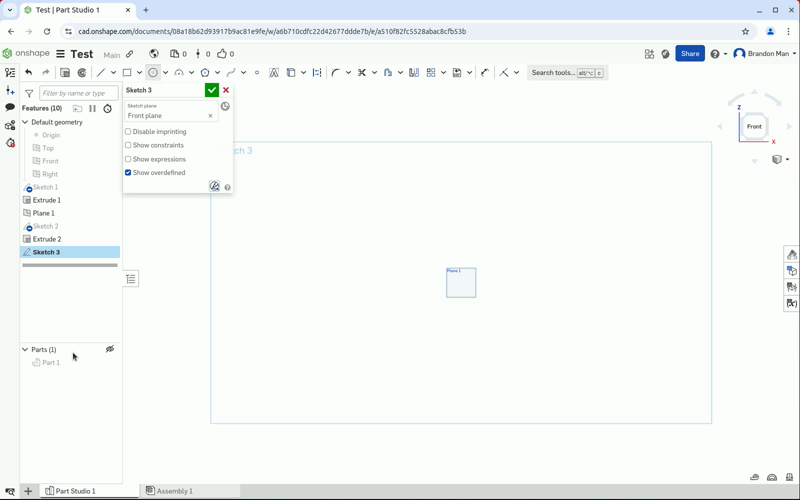
mouse_move(461, 282)
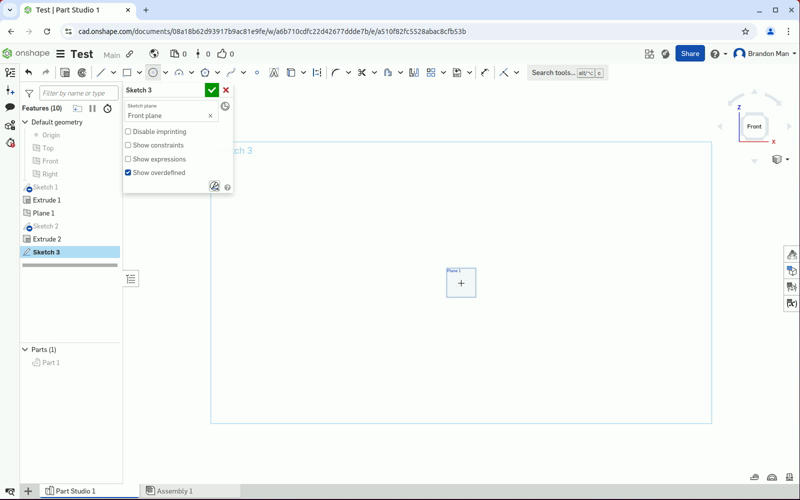
click(461, 282)
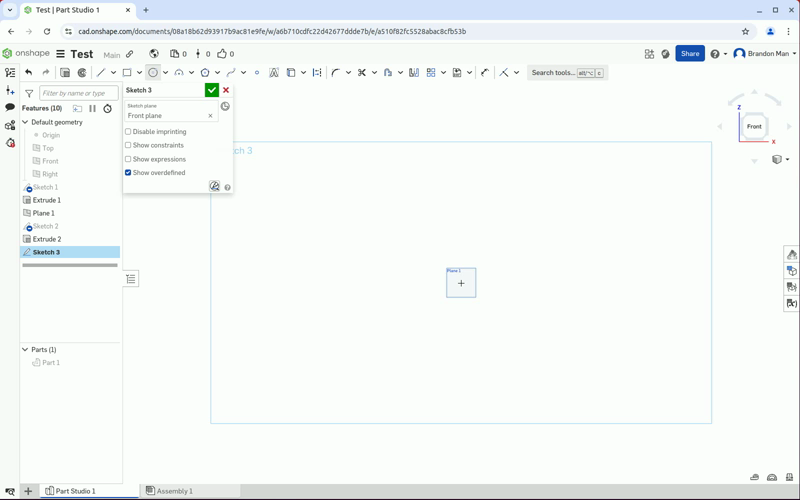
key_up(shift)
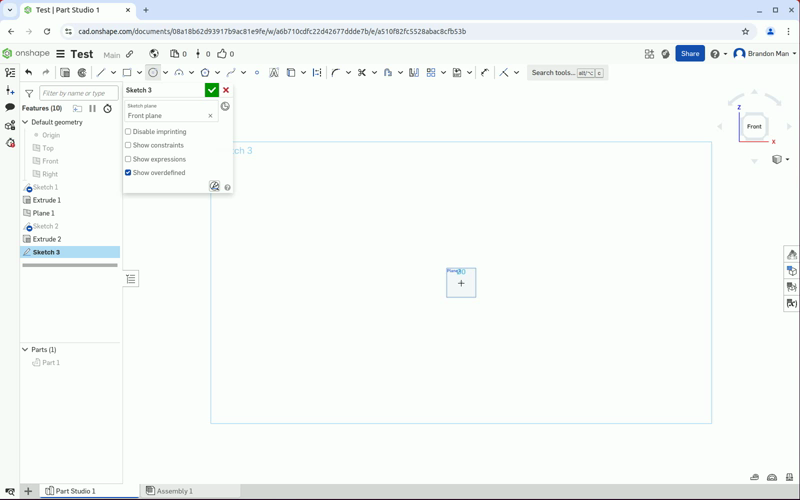
mouse_move(480, 282)
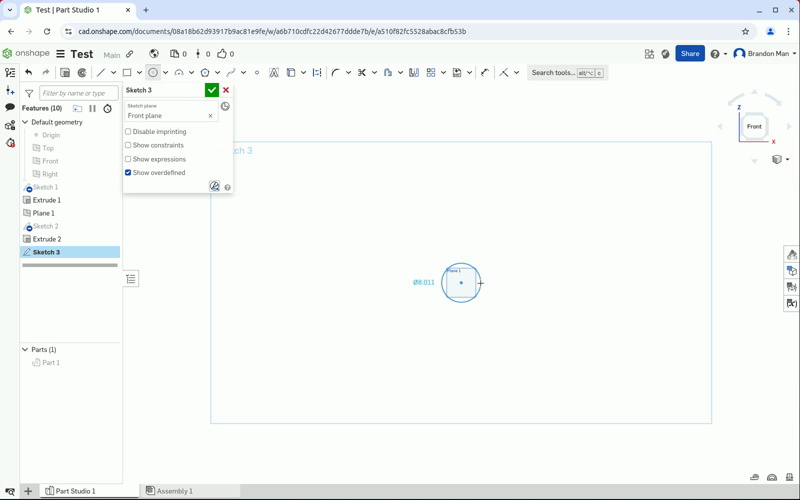
click(480, 282)
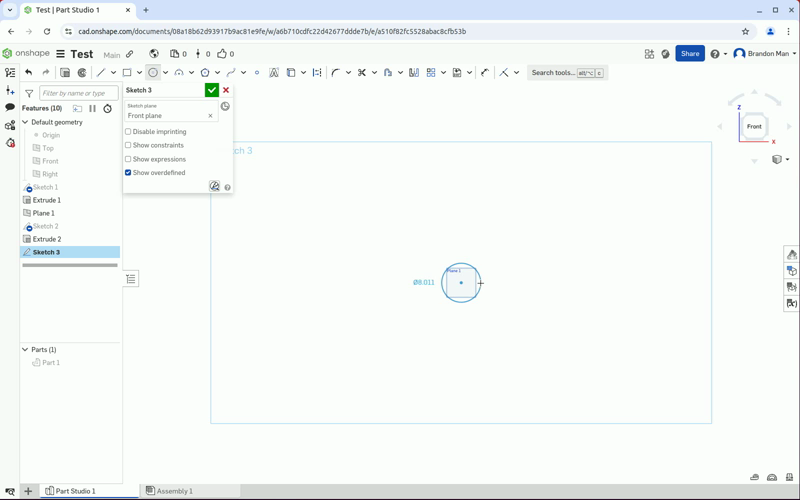
key(esc)
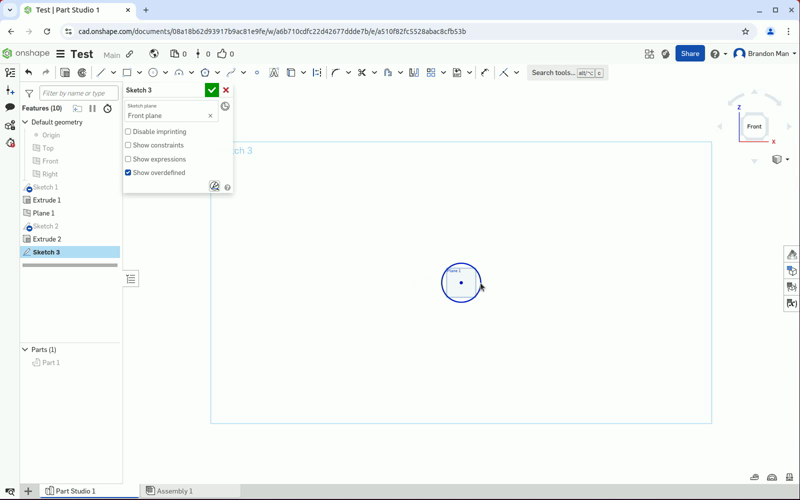
key(c)
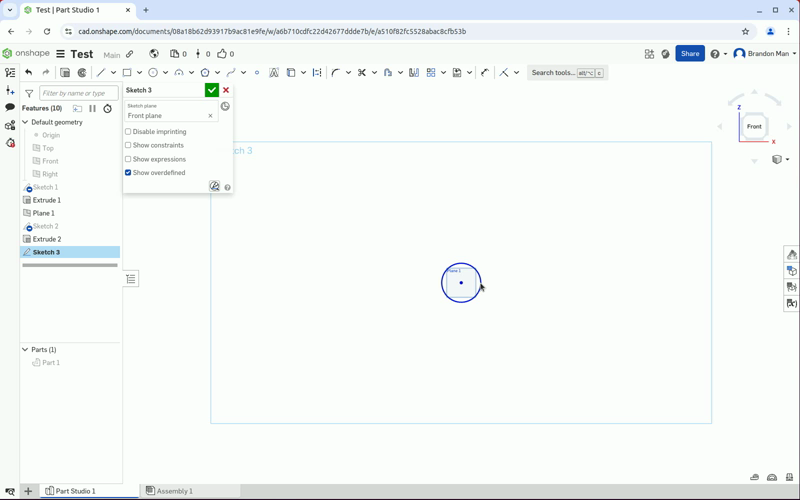
key_down(shift)
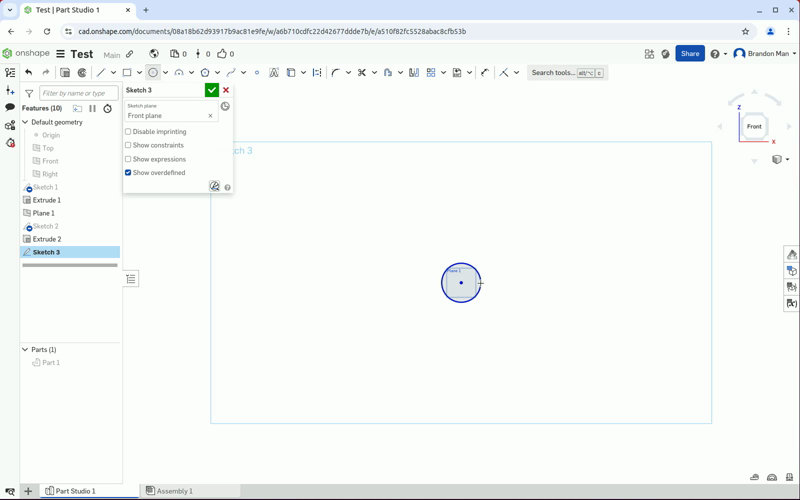
mouse_move(461, 282)
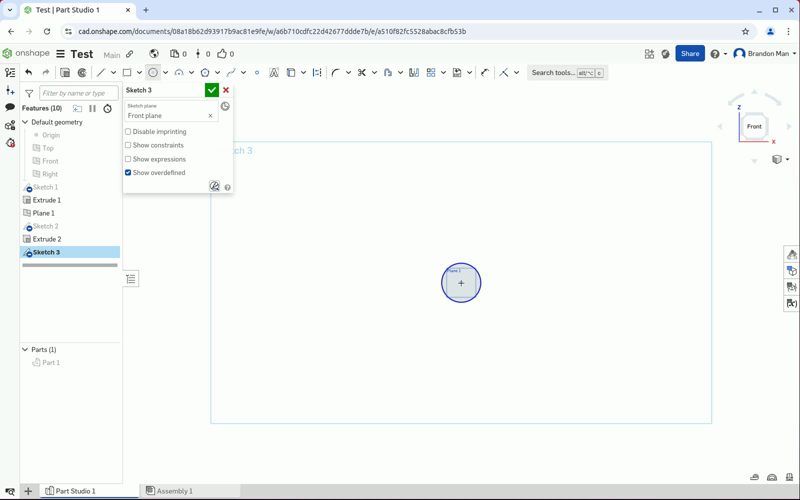
click(461, 282)
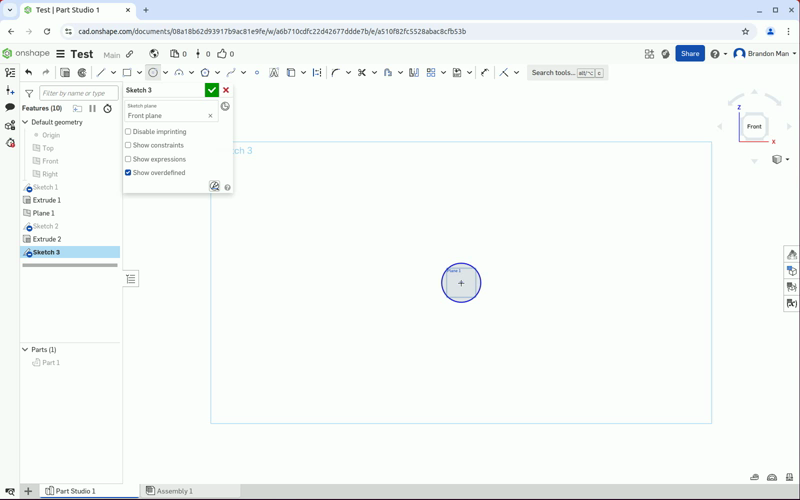
key_up(shift)
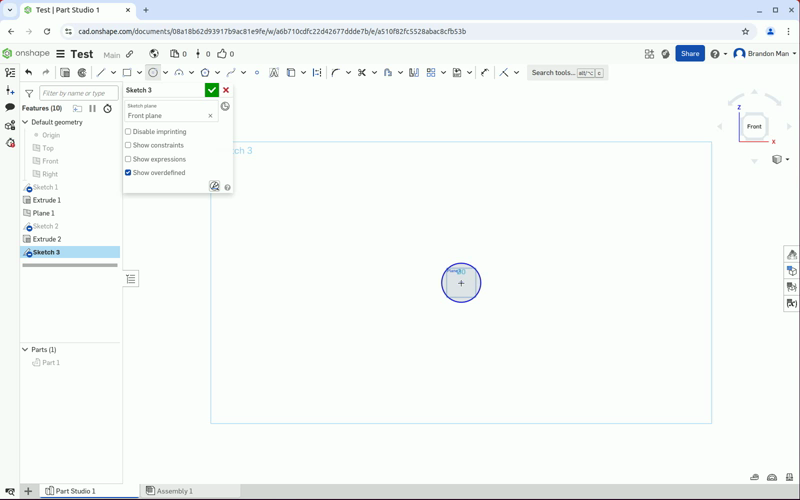
mouse_move(471, 282)
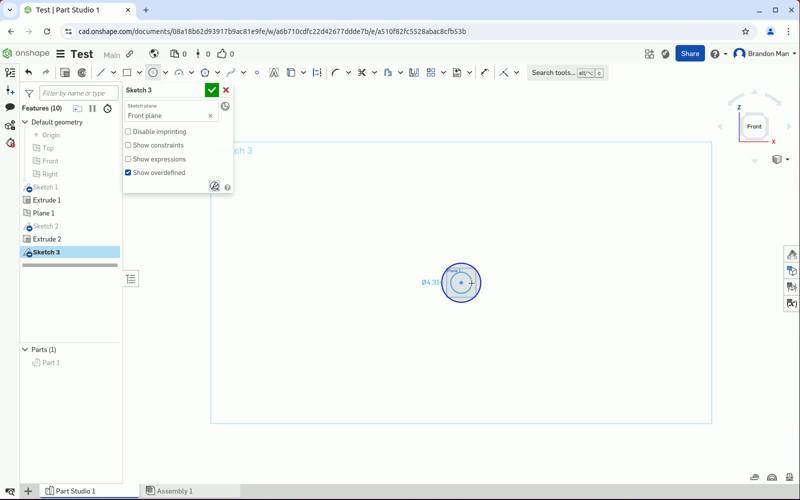
click(471, 282)
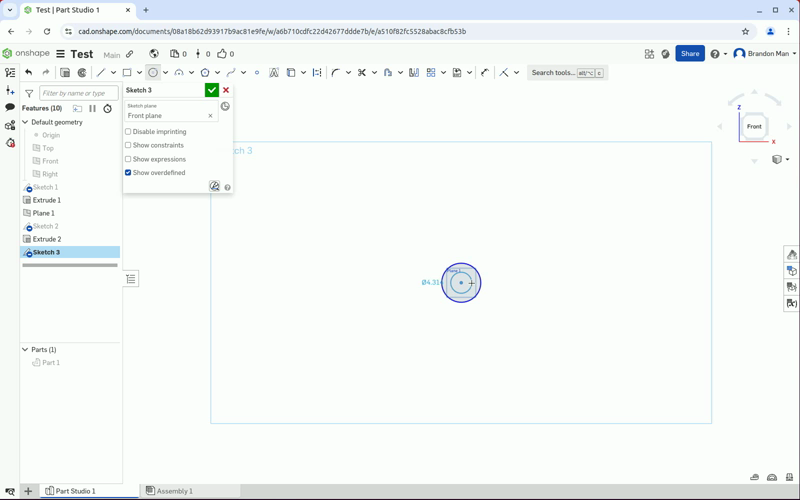
key(esc)
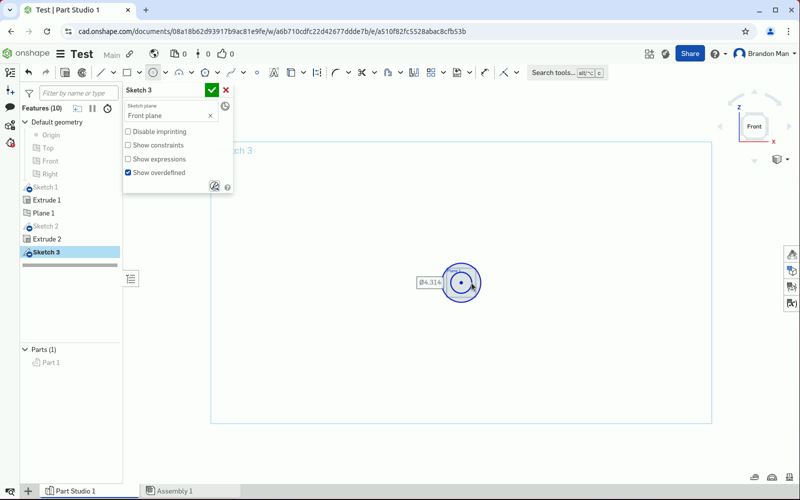
mouse_move(452, 269)
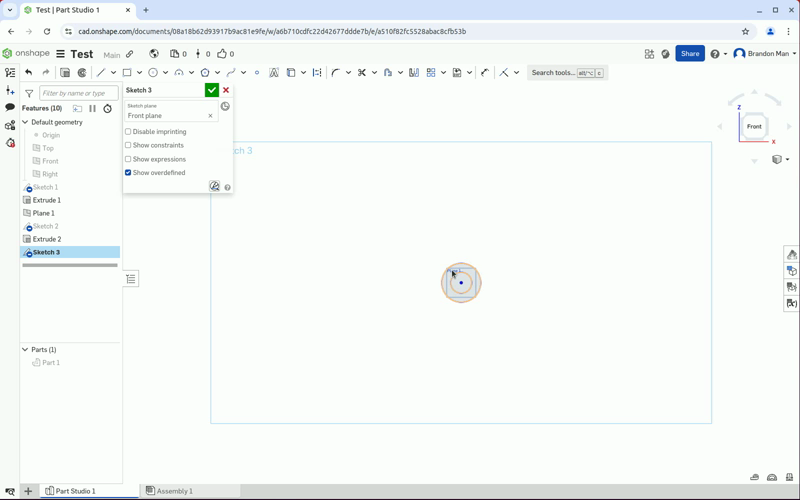
scroll(6)
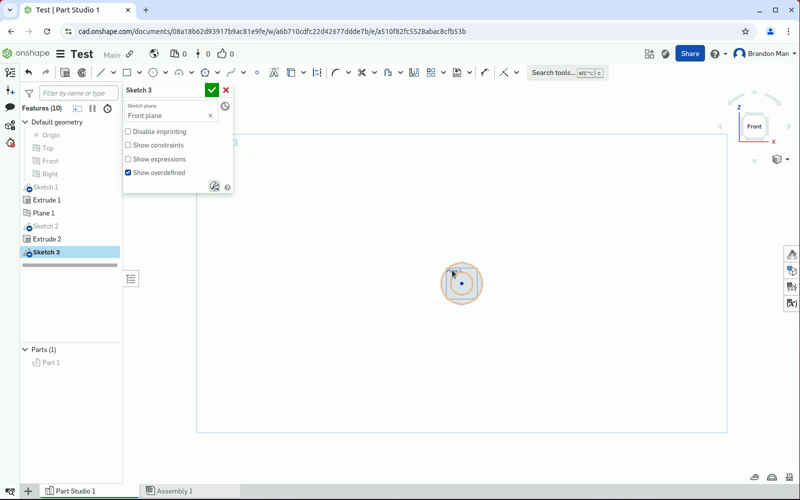
scroll(6)
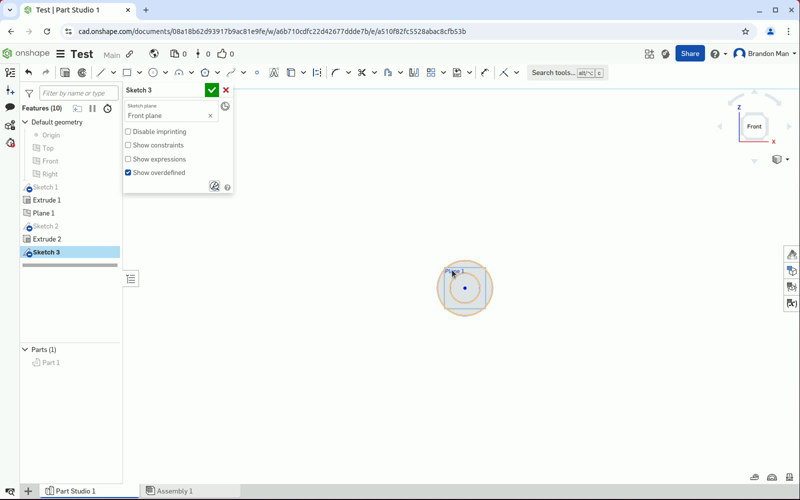
scroll(6)
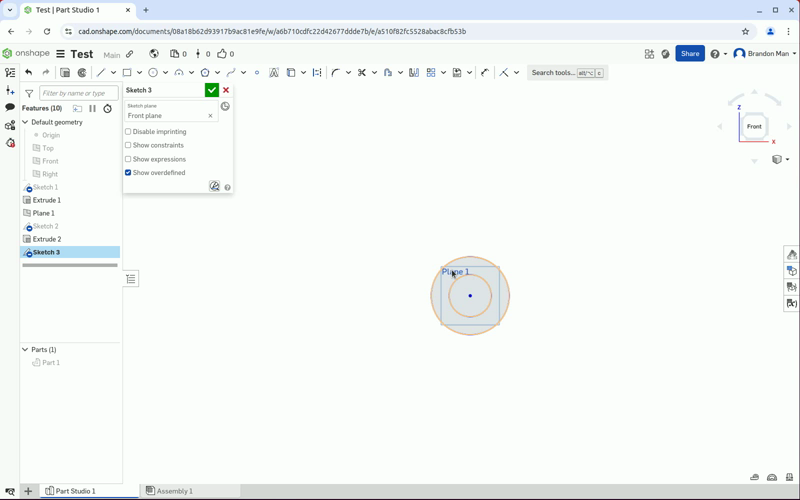
scroll(6)
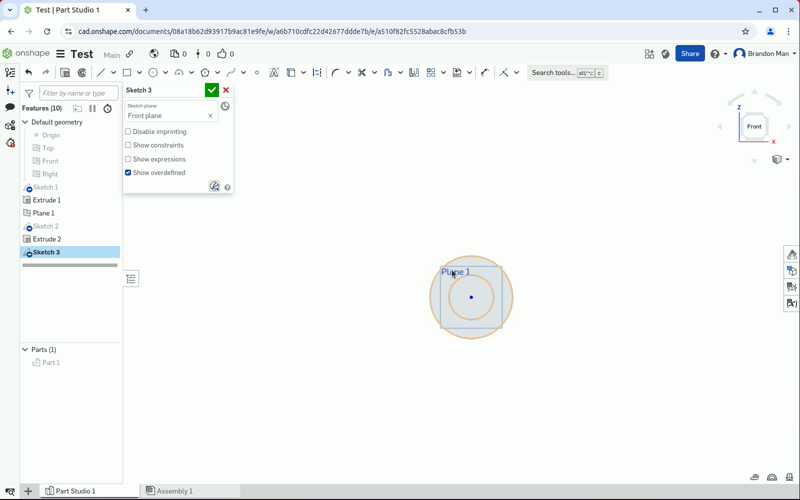
scroll(6)
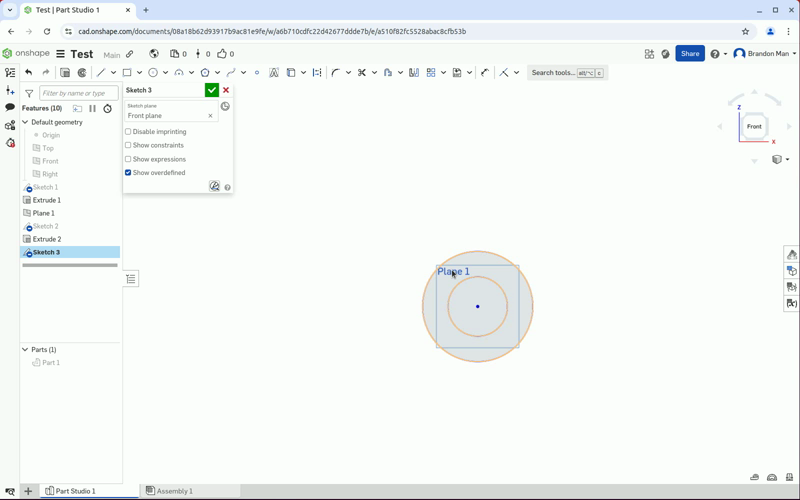
scroll(6)
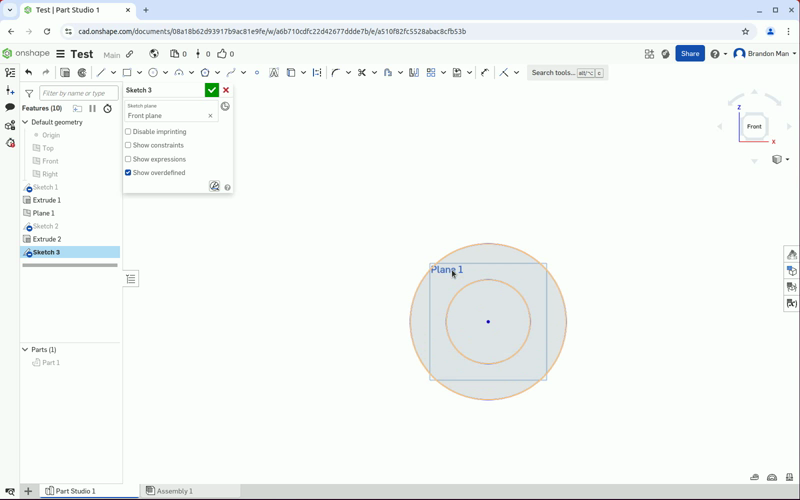
scroll(6)
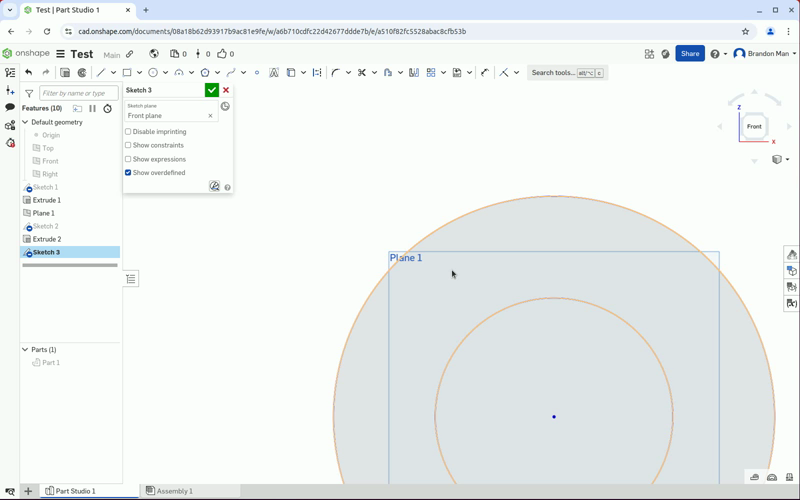
click(452, 269)
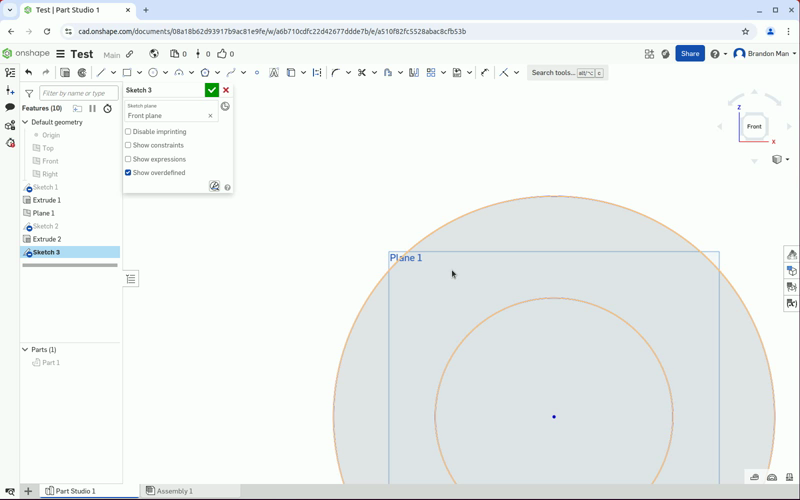
scroll(-6)
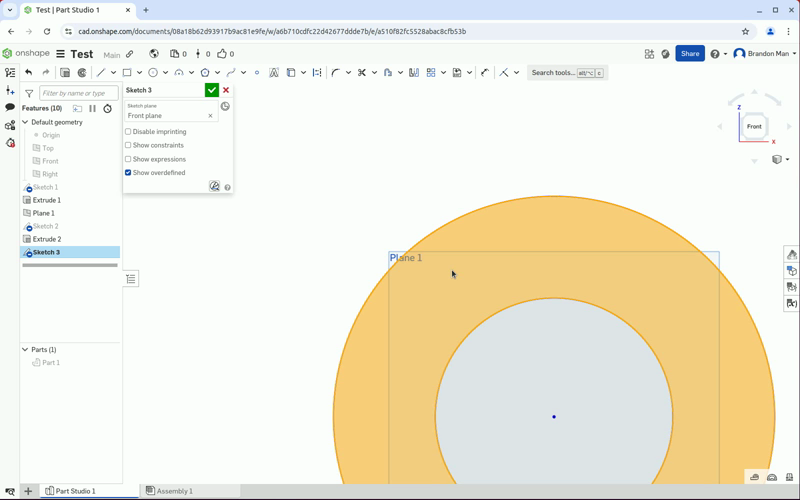
scroll(-6)
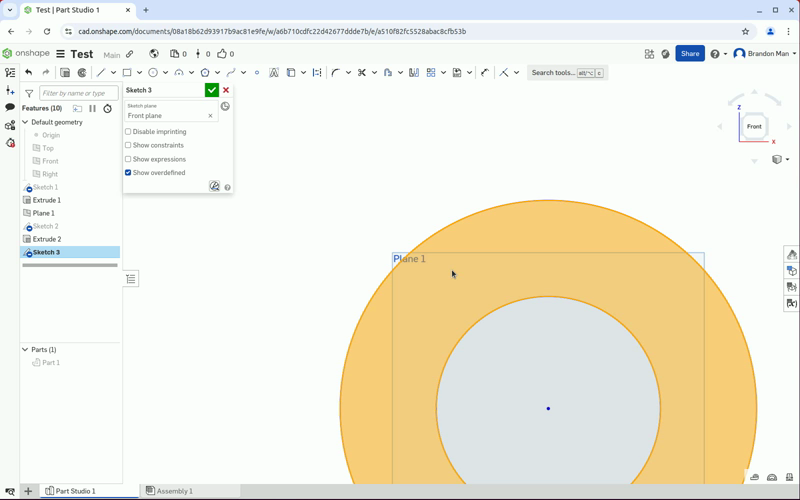
scroll(-6)
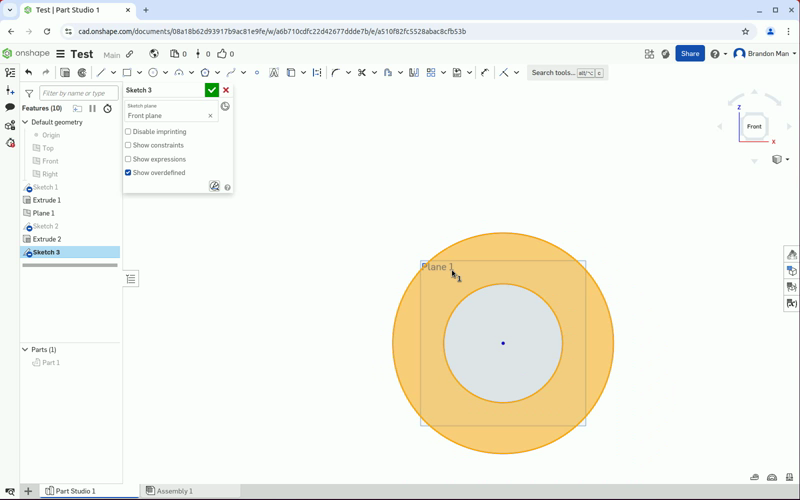
scroll(-6)
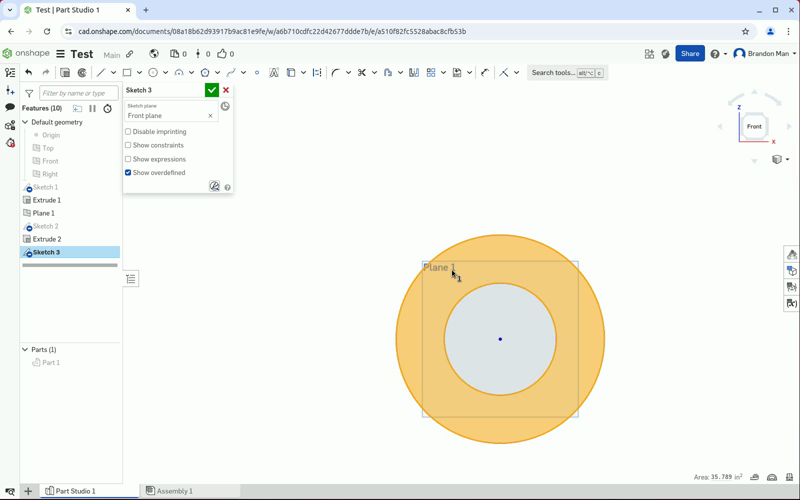
scroll(-6)
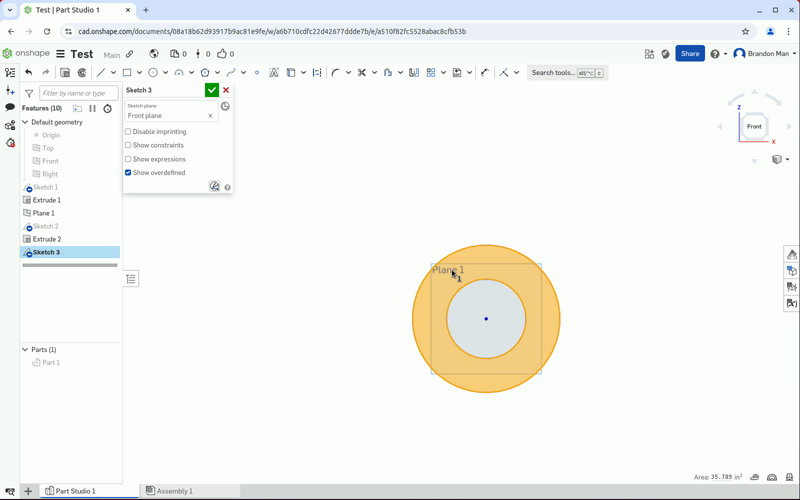
scroll(-6)
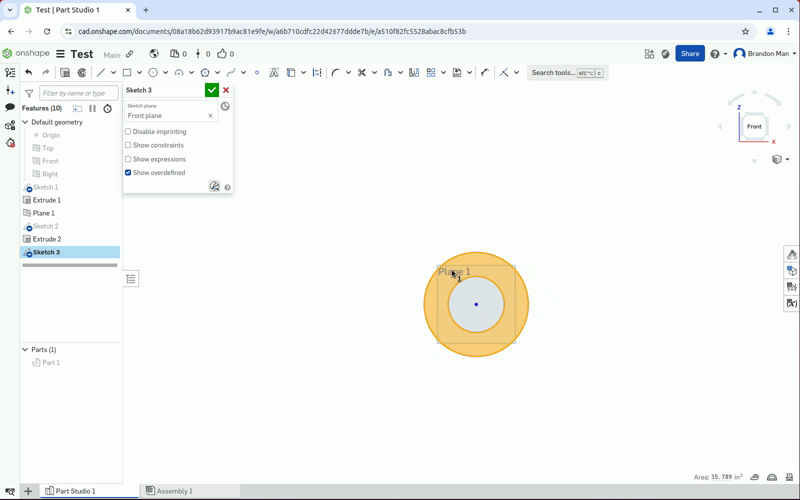
scroll(-6)
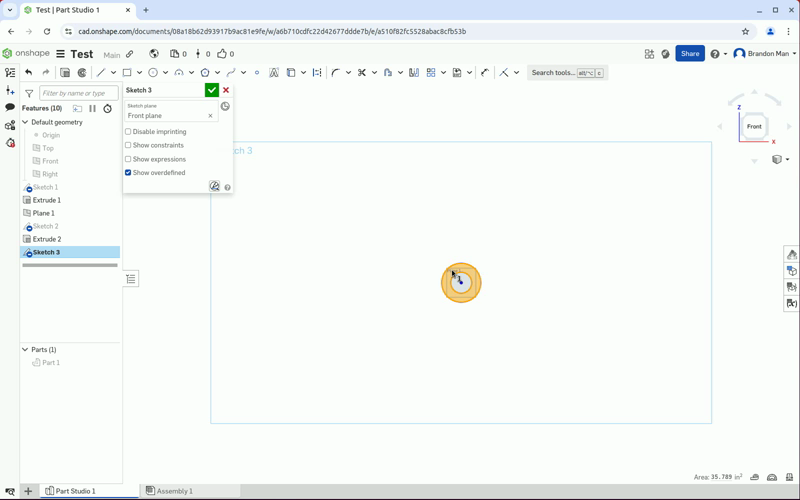
mouse_move(73, 352)
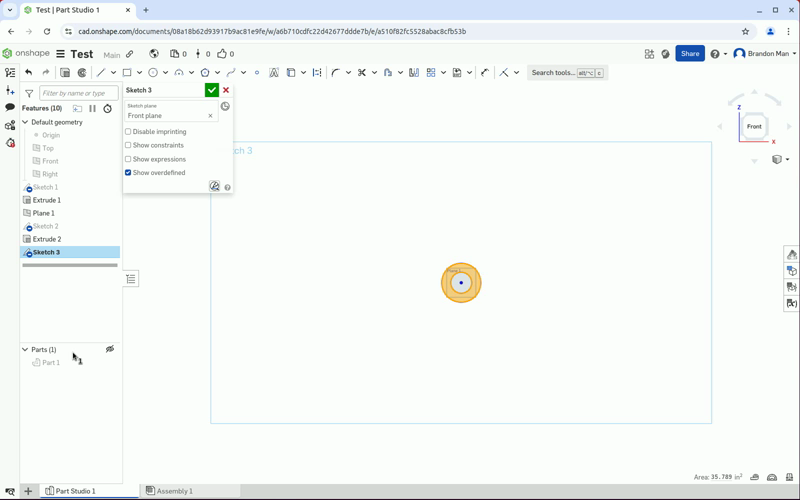
key(shift+y)
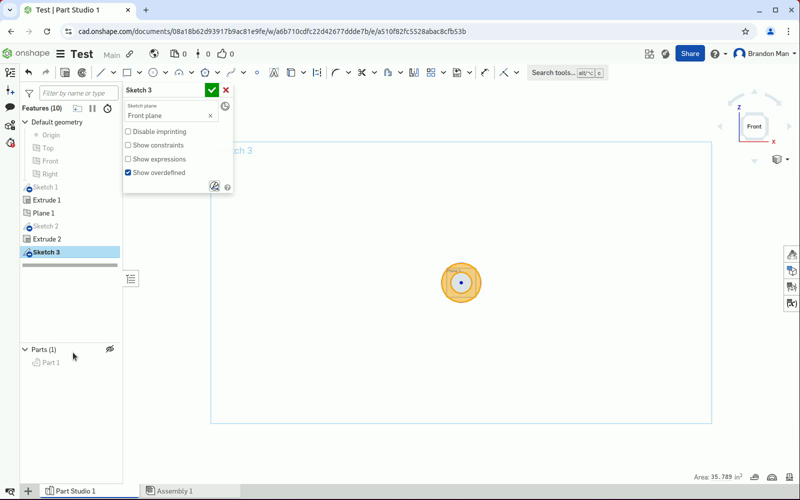
key(shift+e)
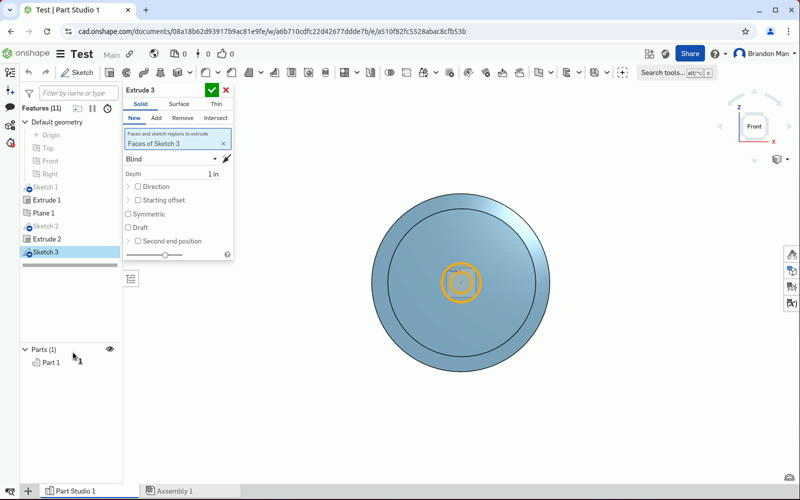
mouse_move(143, 106)
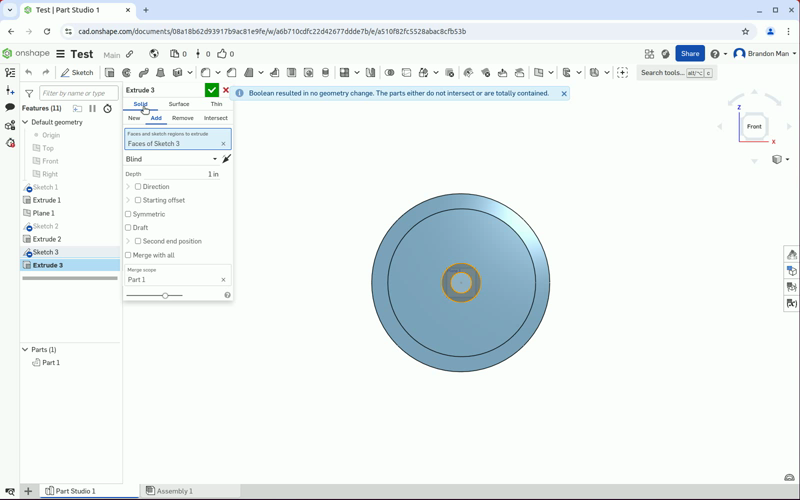
click(143, 106)
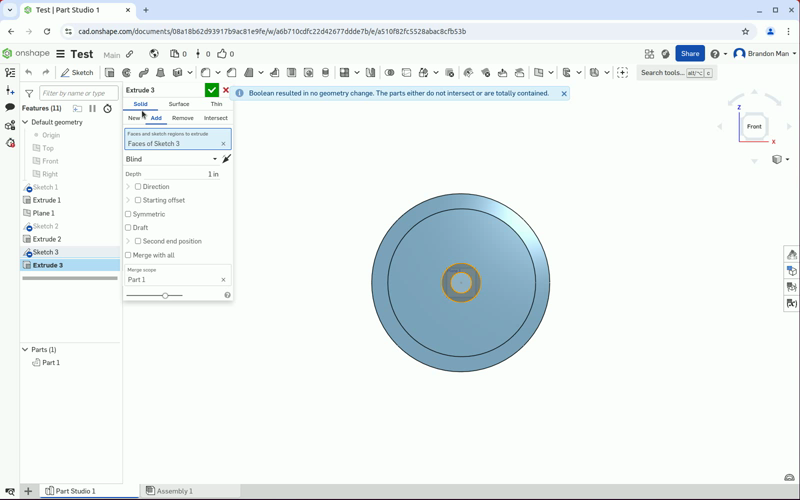
mouse_move(137, 120)
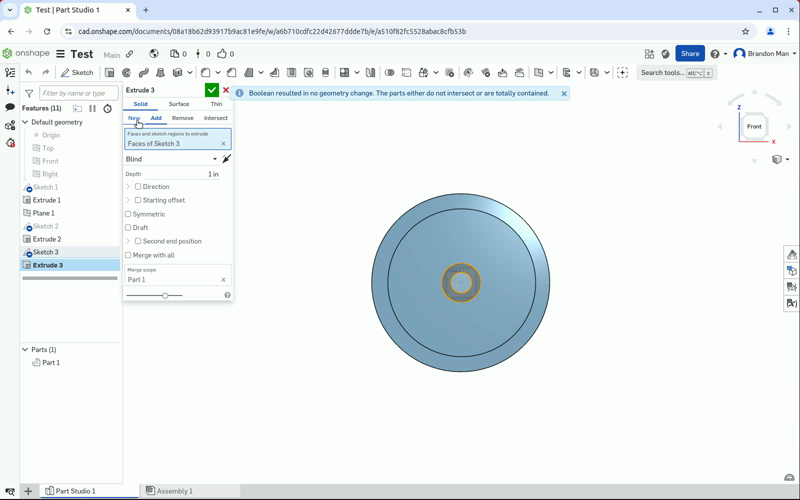
click(137, 120)
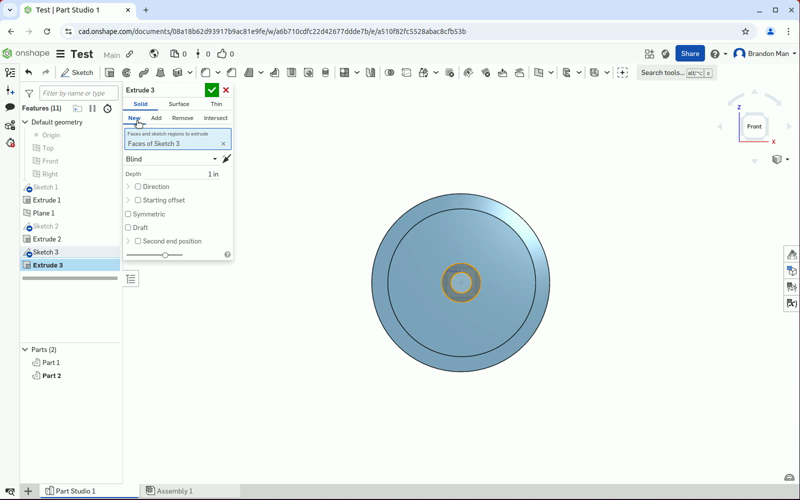
key(tab, 4)
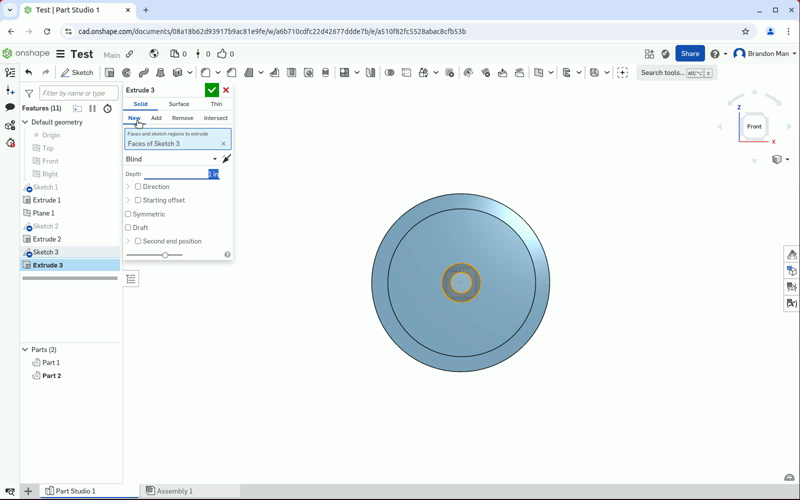
text(-4.574)
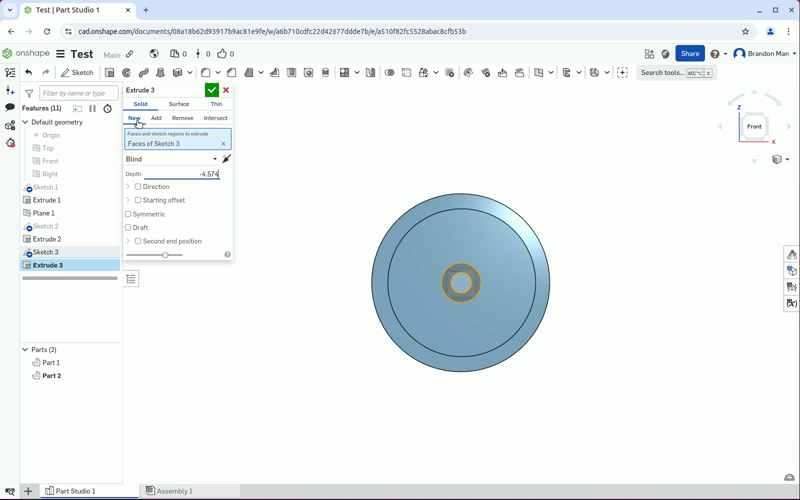
key(enter)
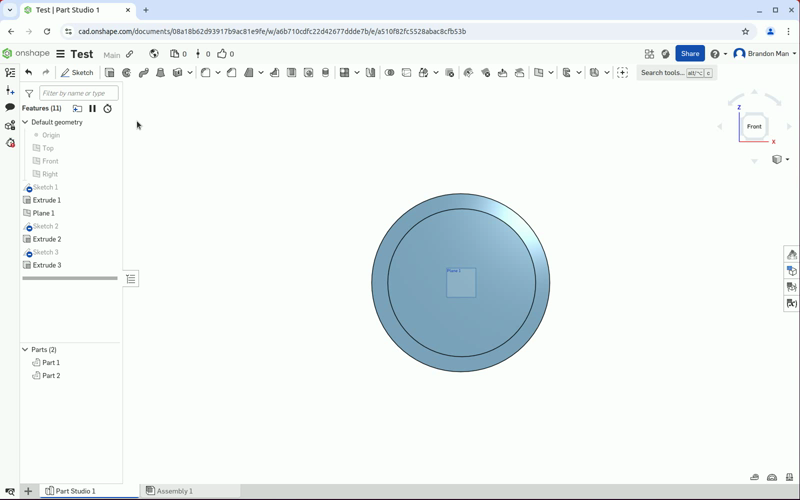
key(shift+h)
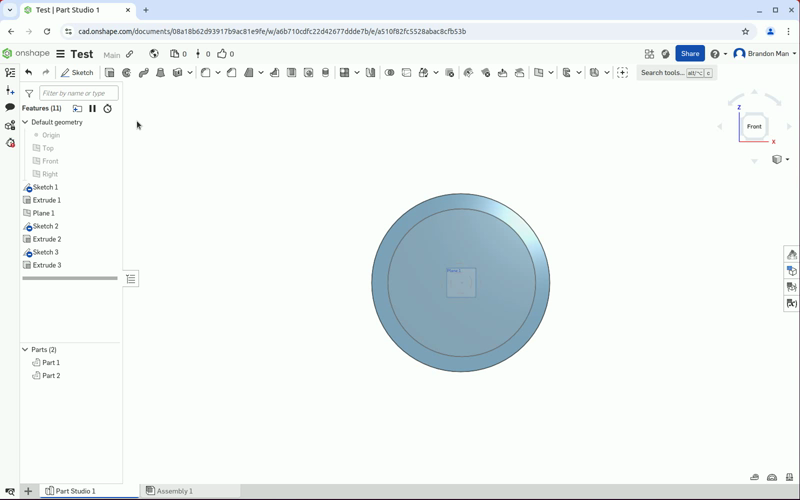
key(shift+h)
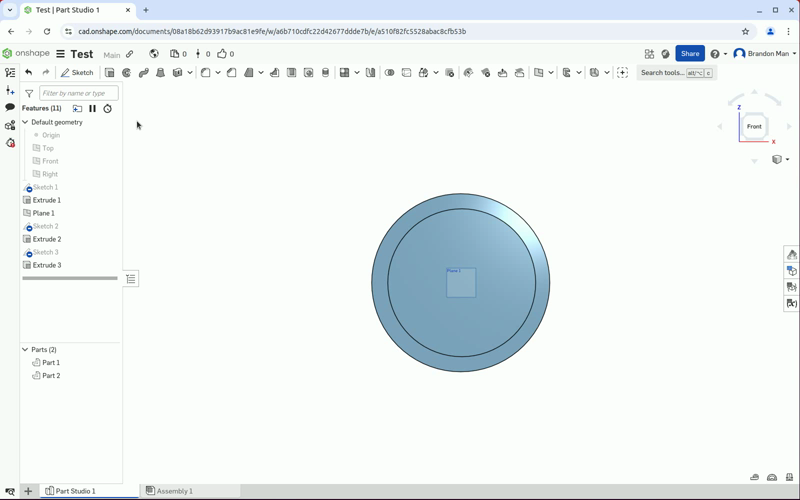
mouse_move(73, 189)
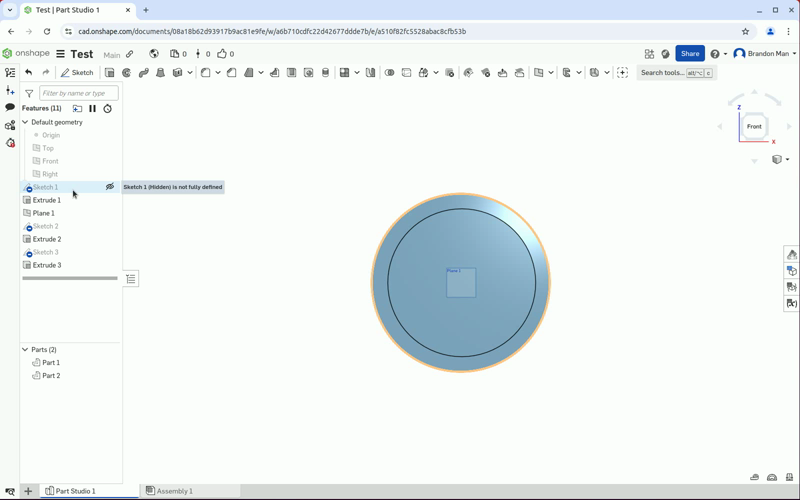
click(73, 189)
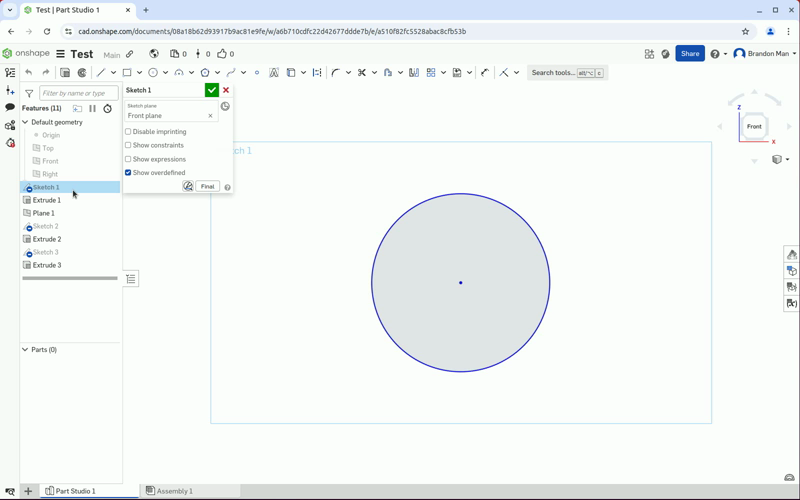
mouse_move(229, 92)
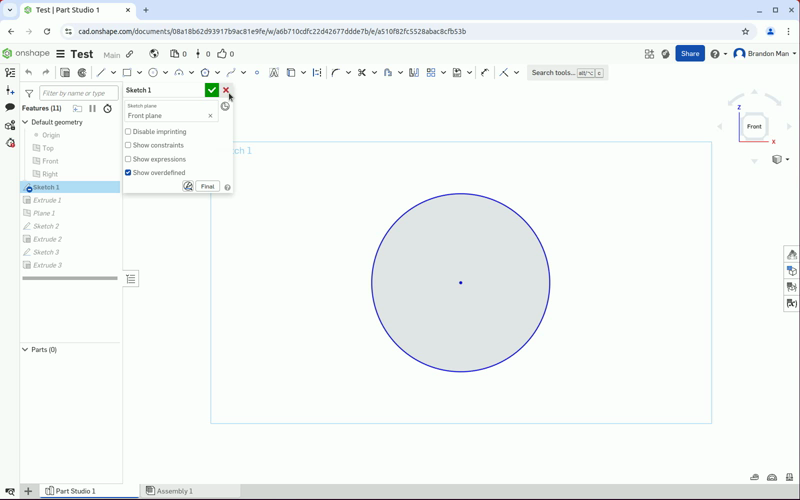
click(229, 92)
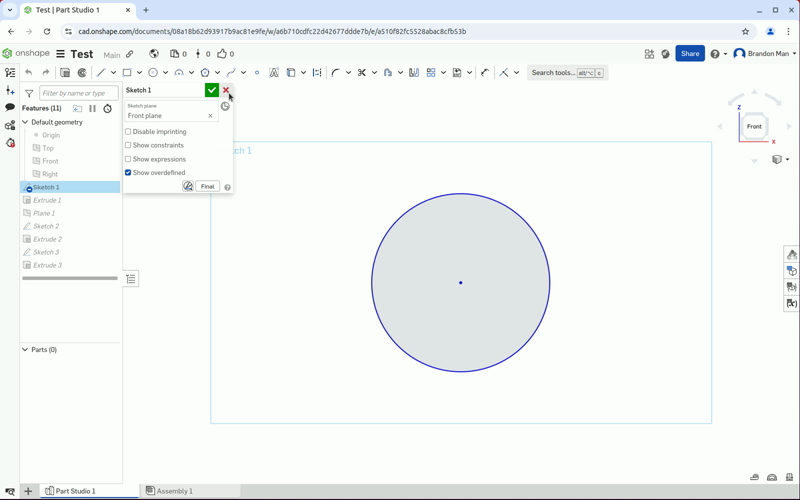
key(shift+s)
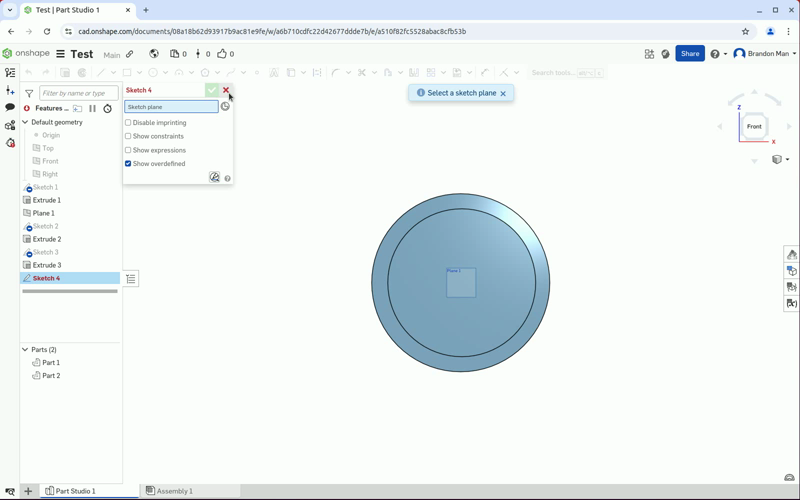
mouse_move(73, 163)
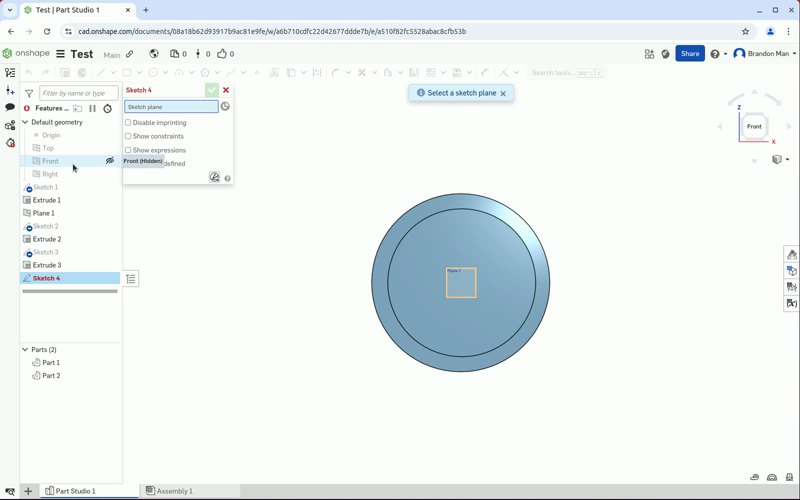
click(73, 163)
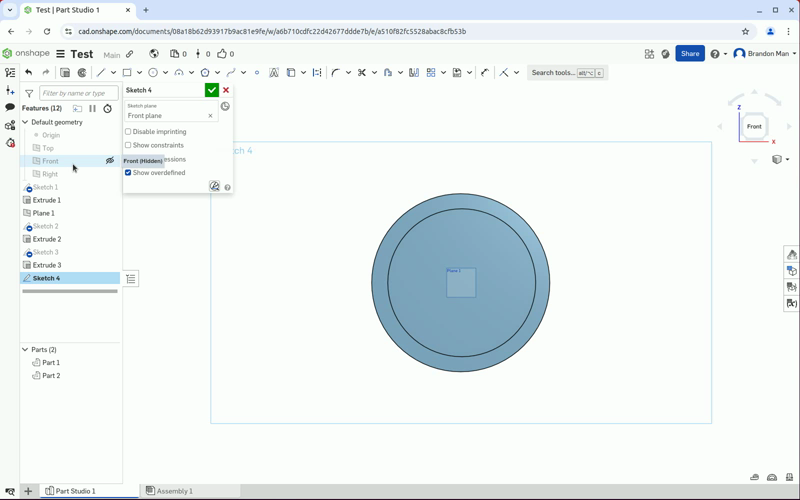
mouse_move(73, 352)
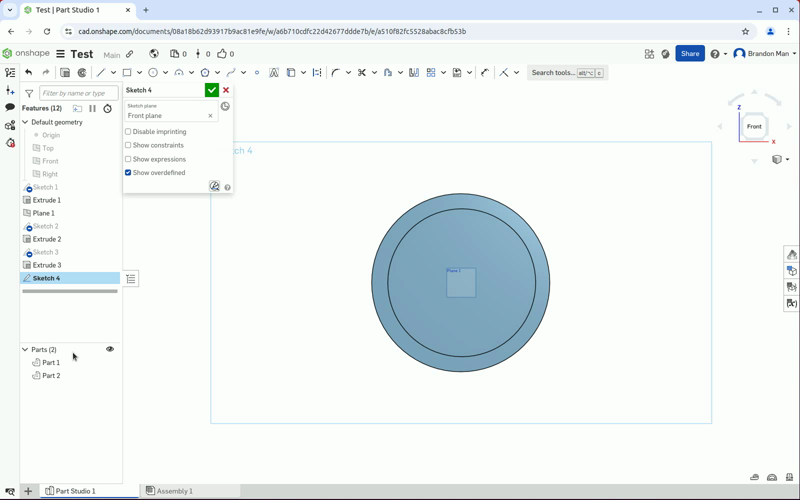
key(y)
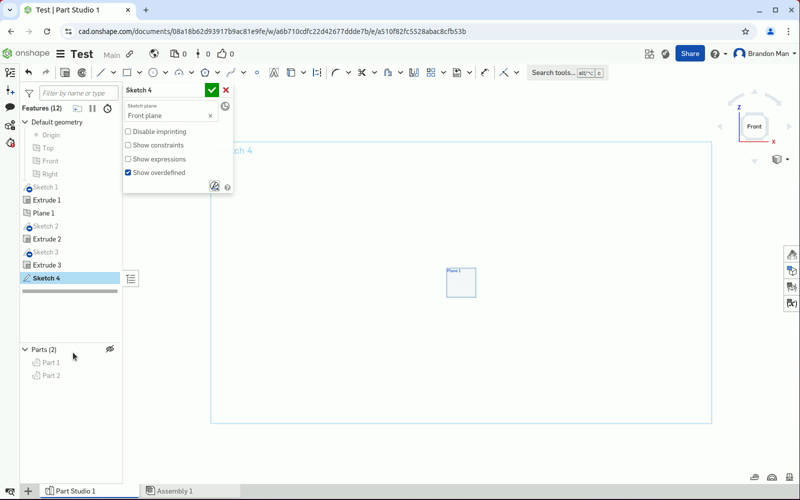
key(c)
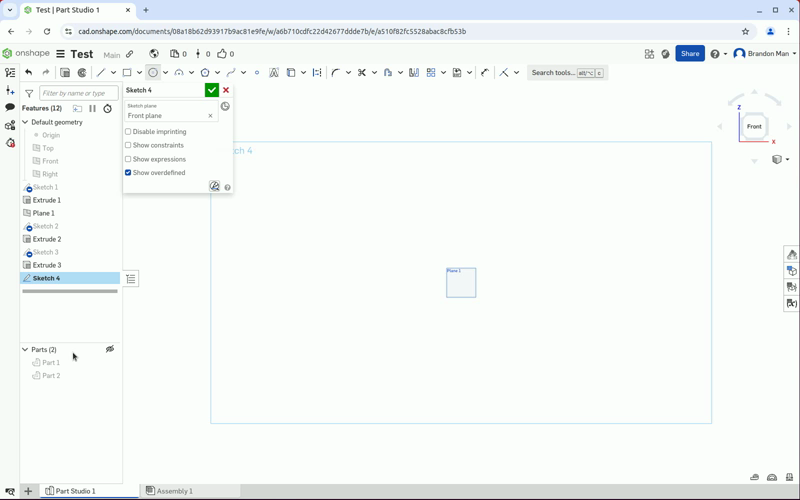
key_down(shift)
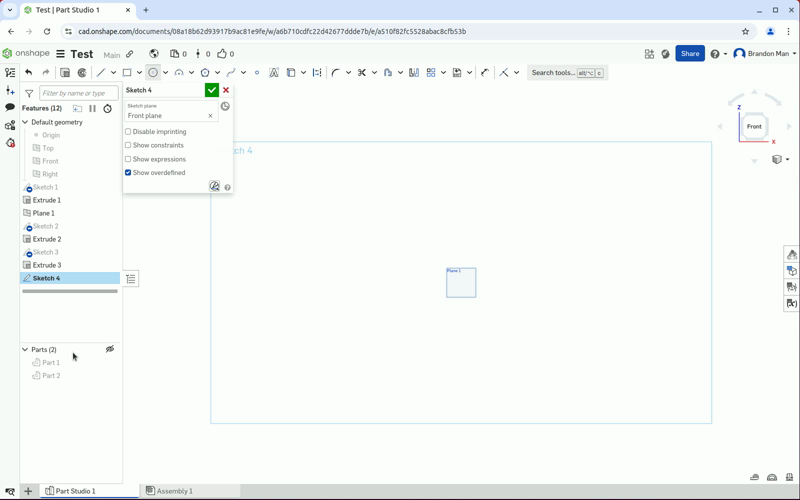
mouse_move(461, 282)
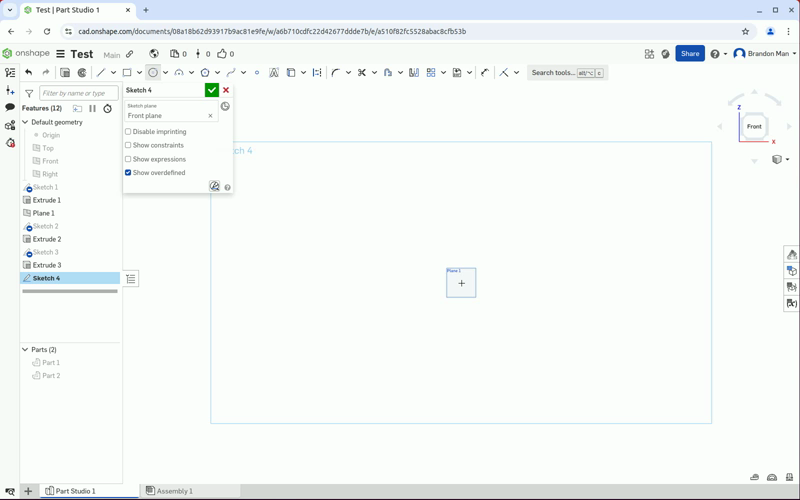
click(461, 282)
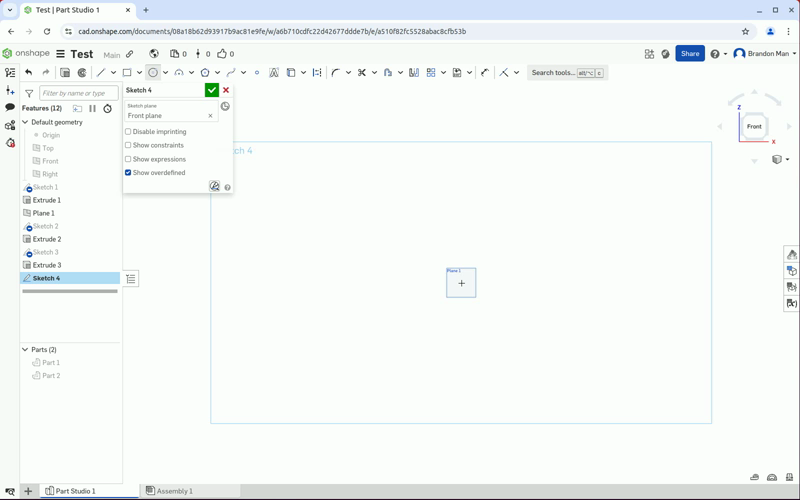
key_up(shift)
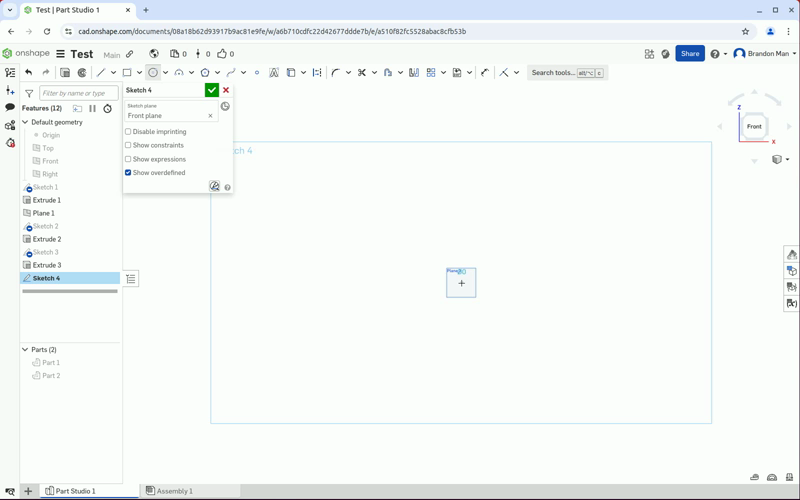
mouse_move(472, 282)
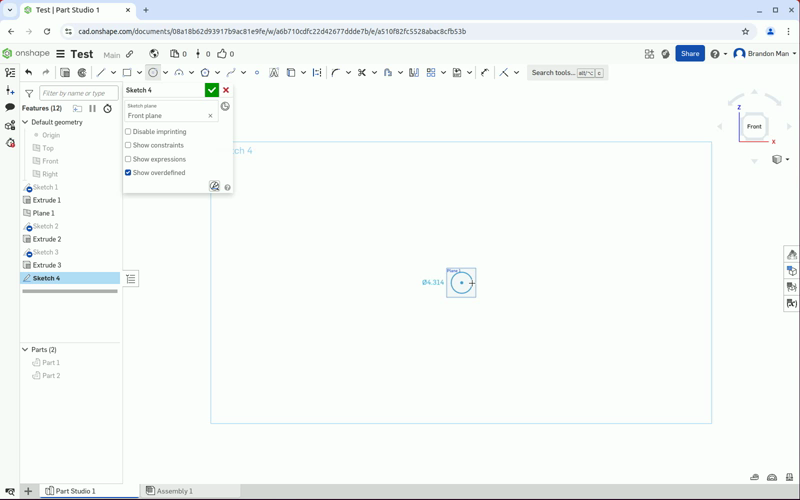
click(472, 282)
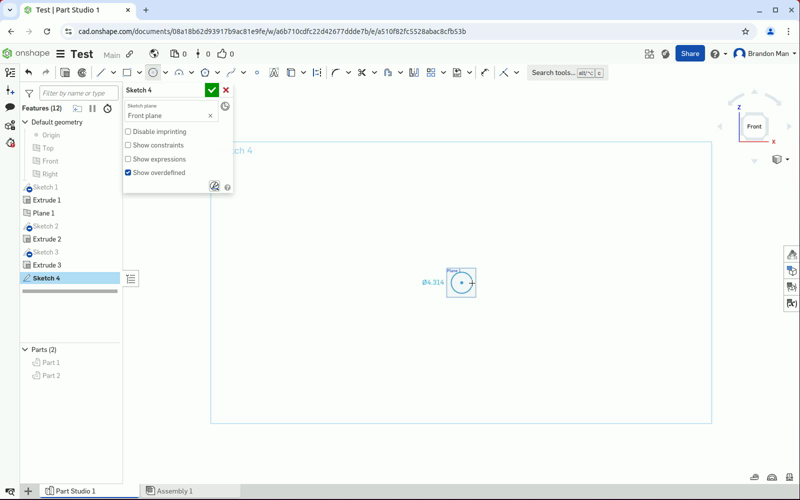
key(esc)
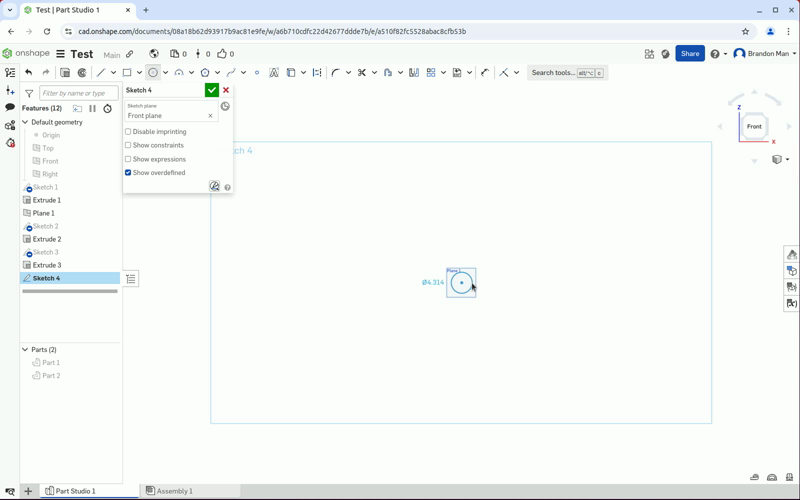
mouse_move(454, 286)
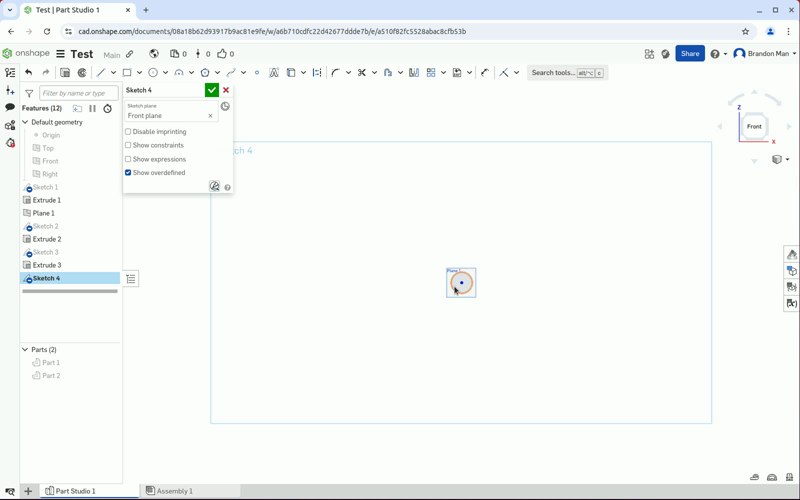
scroll(6)
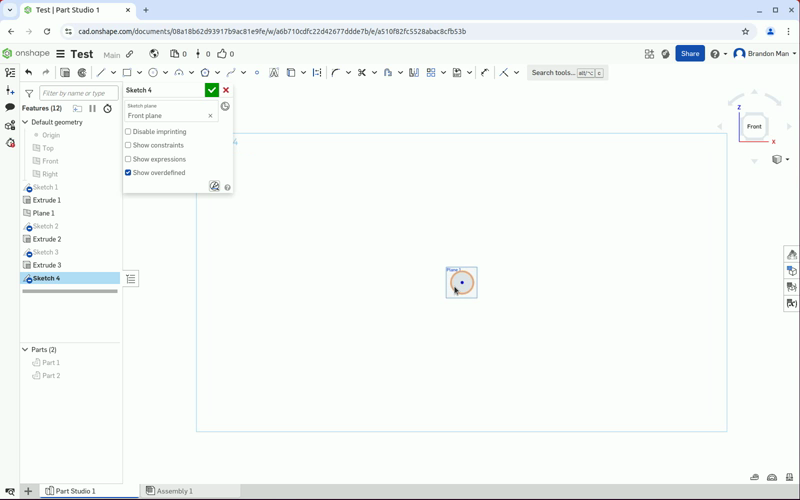
scroll(6)
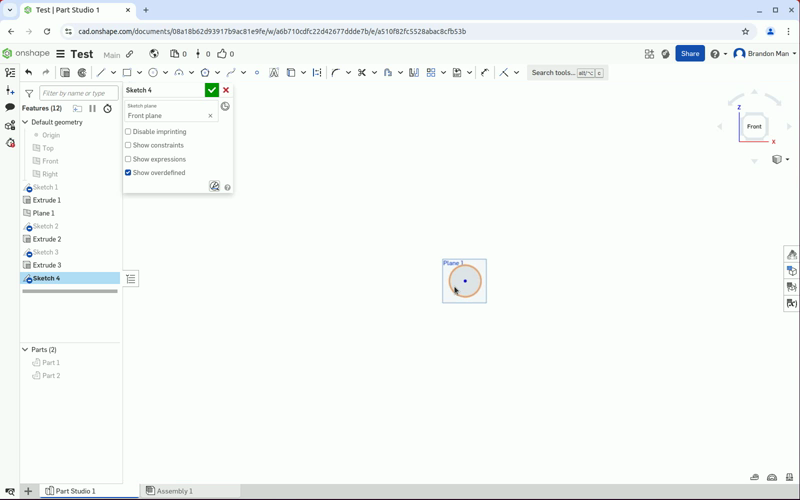
scroll(6)
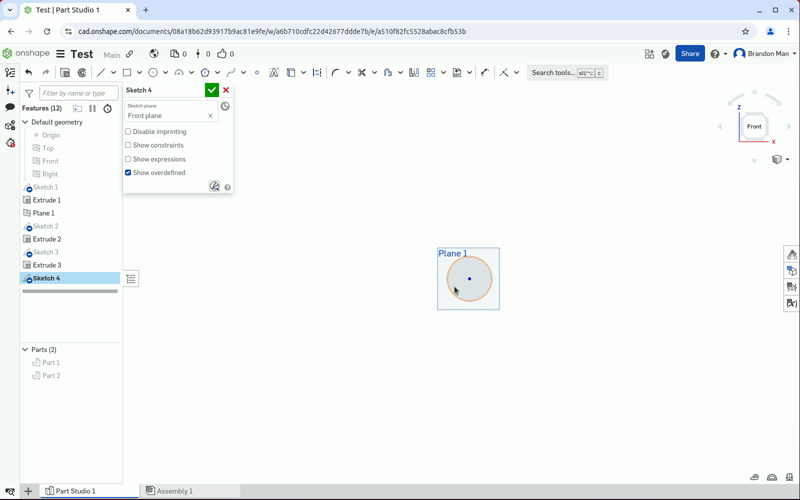
scroll(6)
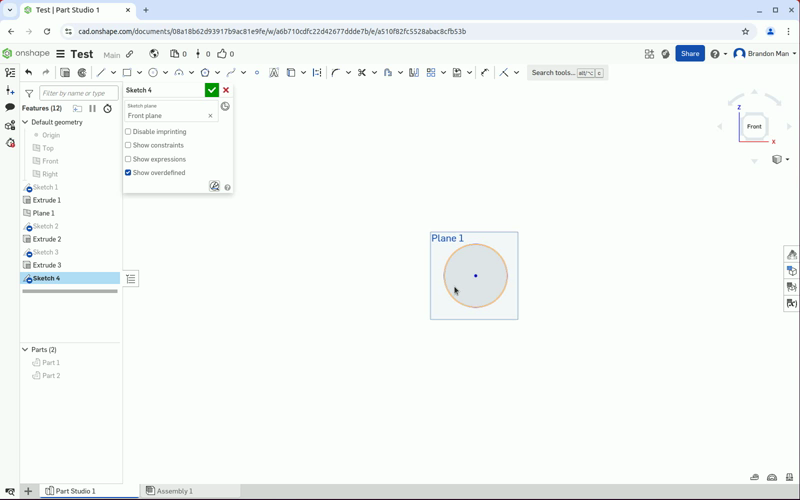
scroll(6)
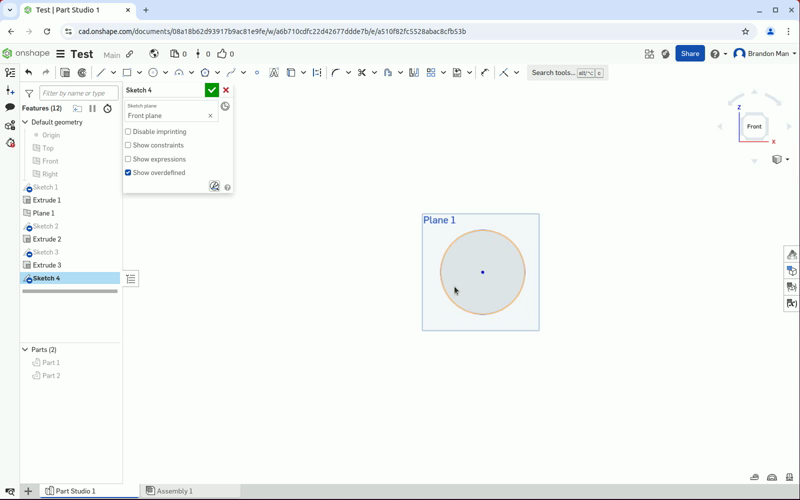
scroll(6)
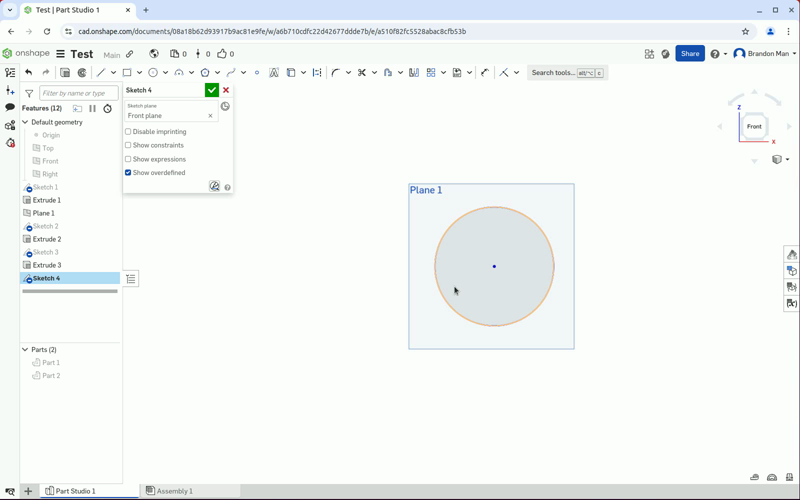
scroll(6)
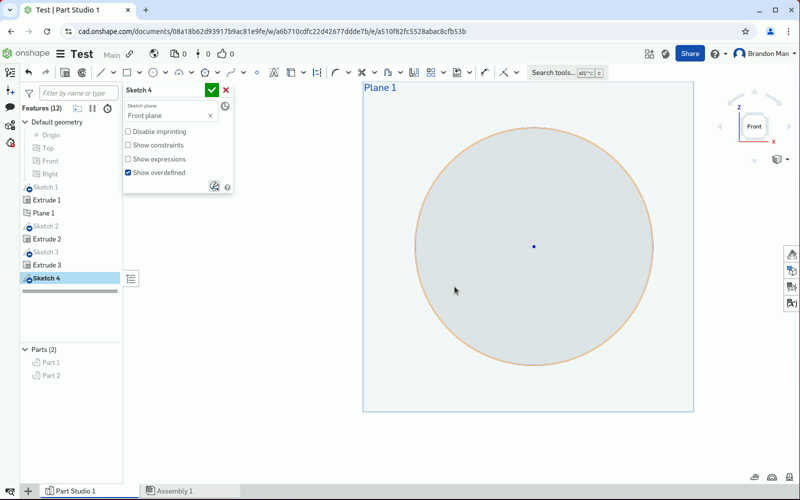
click(454, 286)
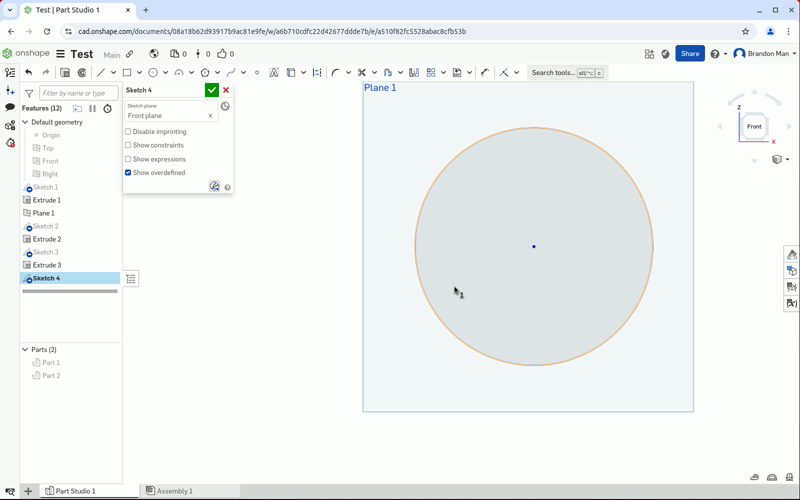
scroll(-6)
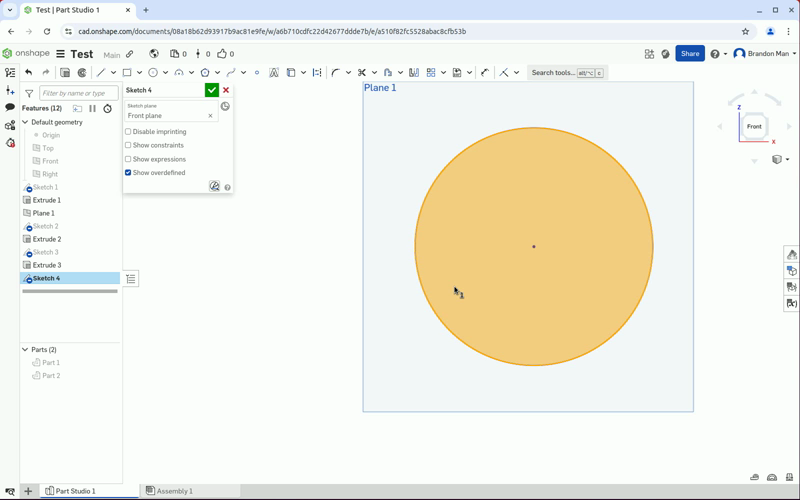
scroll(-6)
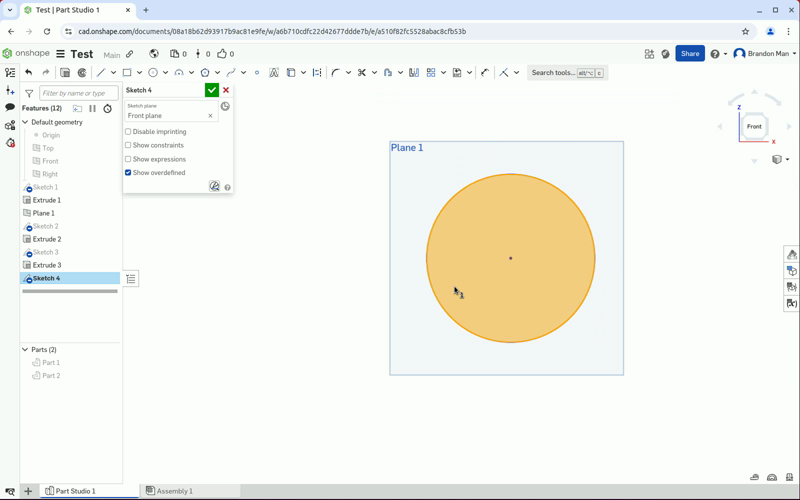
scroll(-6)
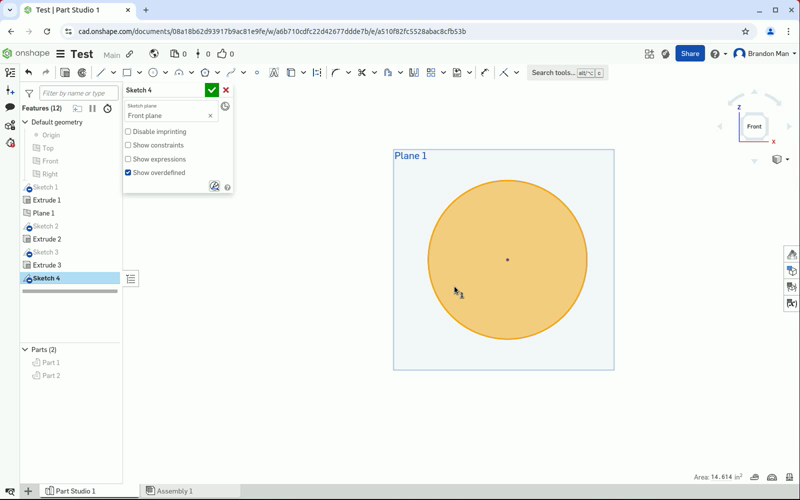
scroll(-6)
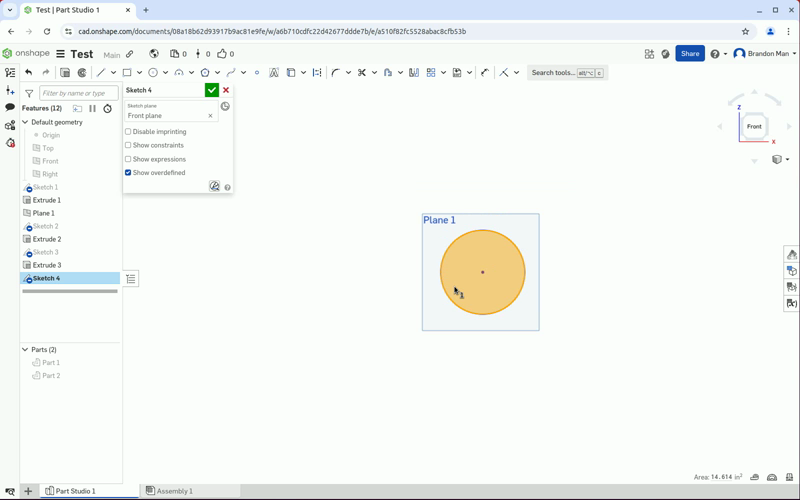
scroll(-6)
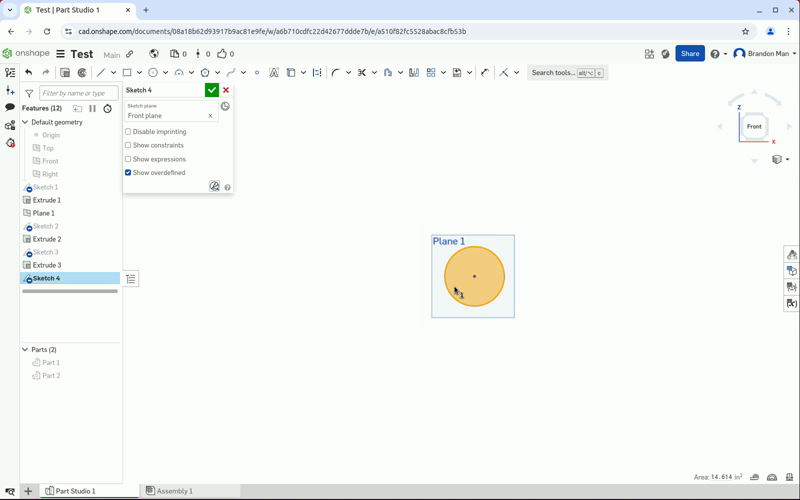
scroll(-6)
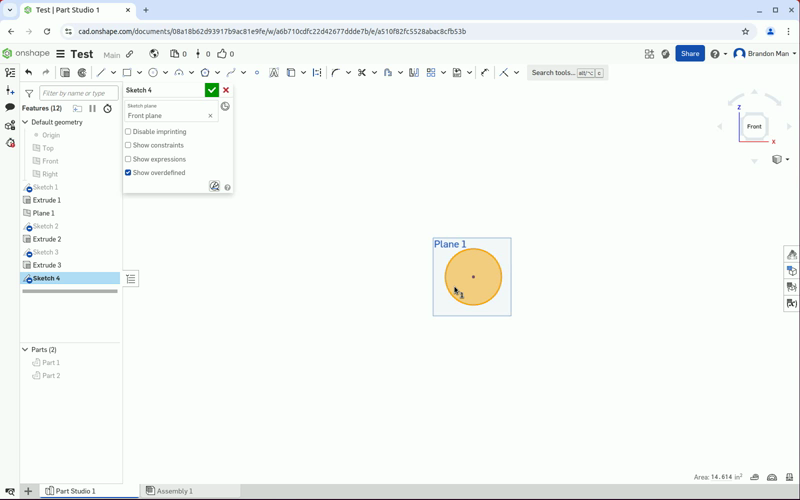
scroll(-6)
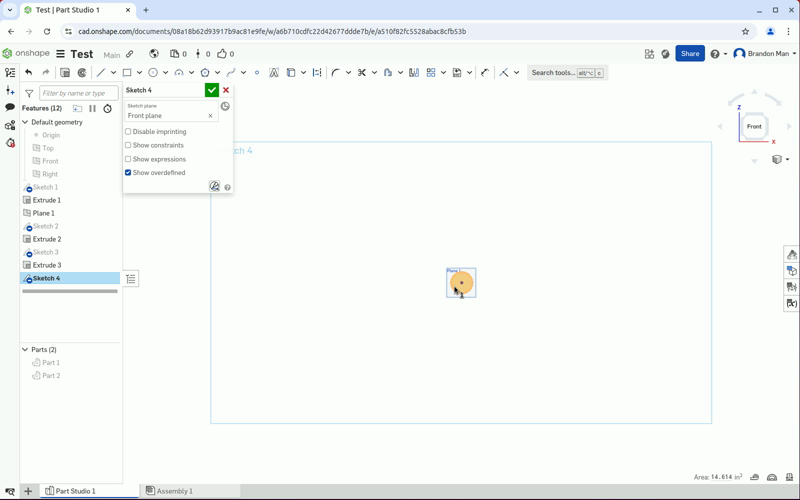
mouse_move(73, 352)
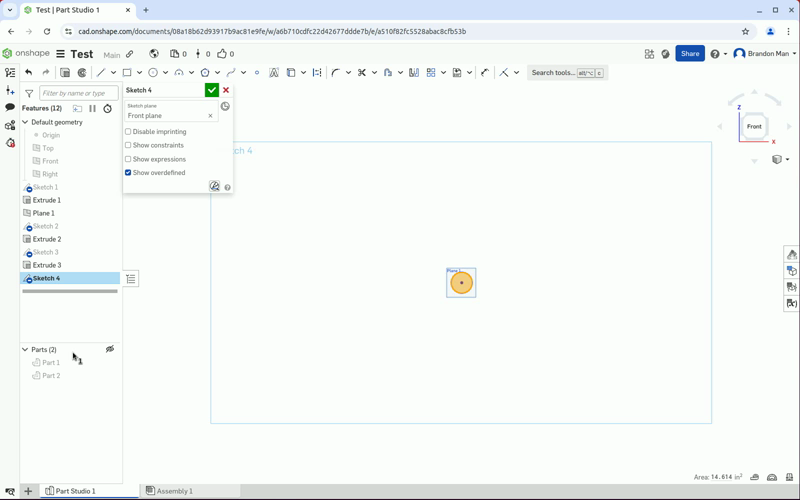
key(shift+y)
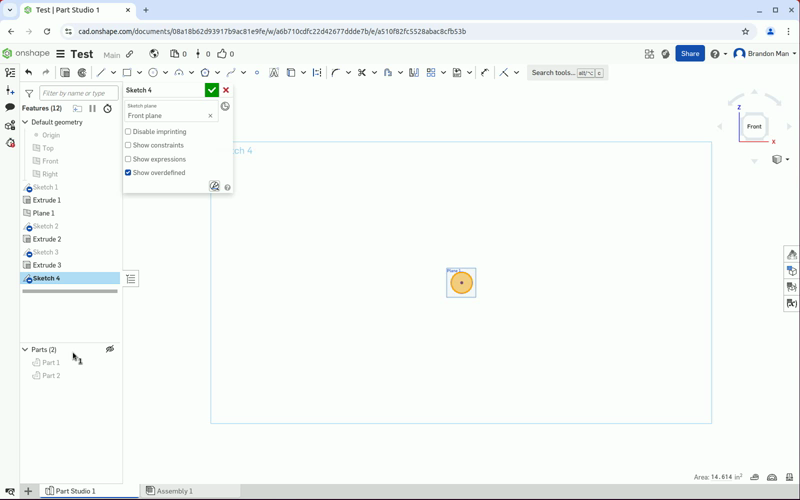
key(shift+e)
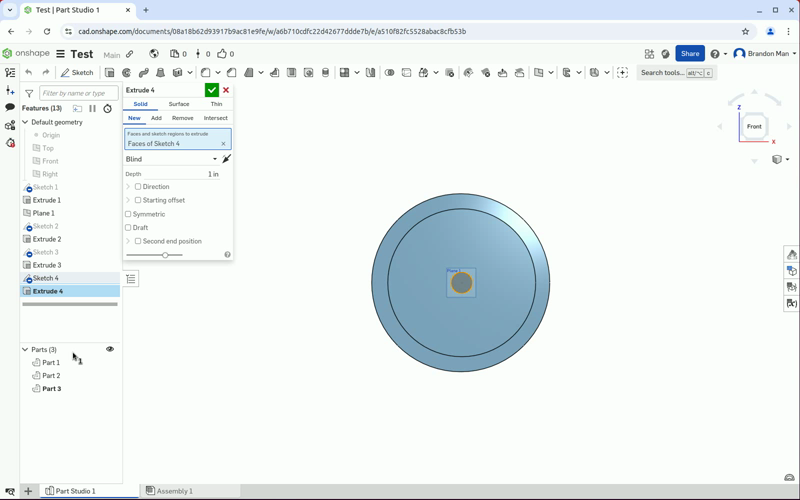
mouse_move(143, 106)
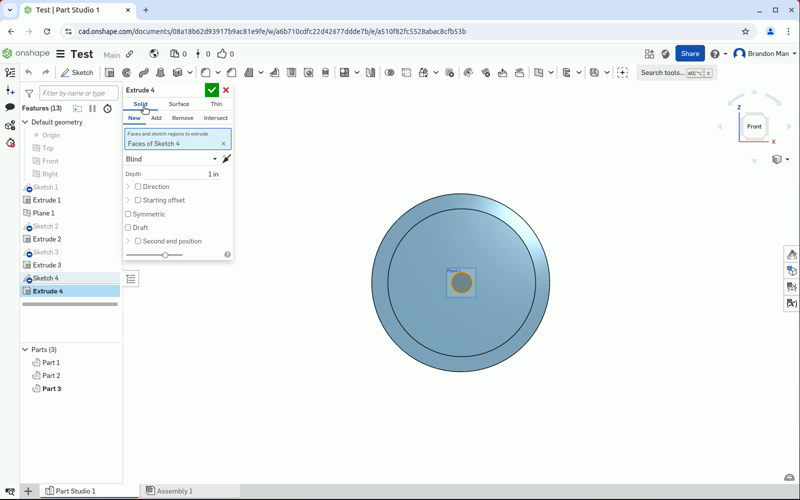
click(143, 106)
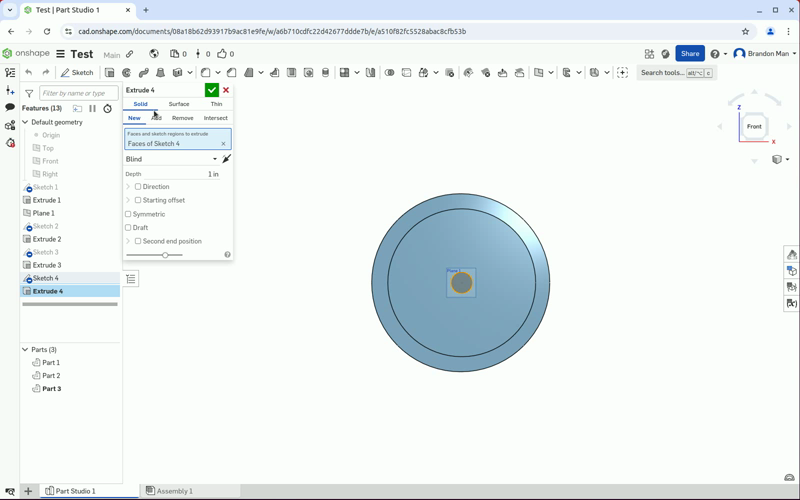
mouse_move(186, 120)
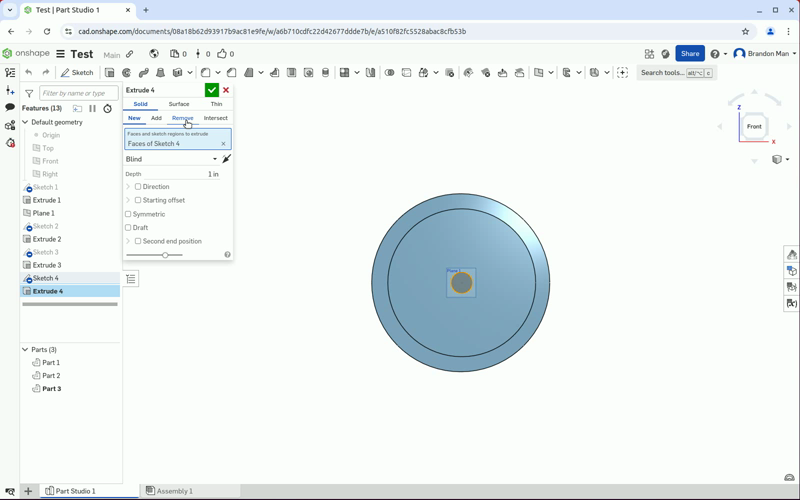
click(186, 120)
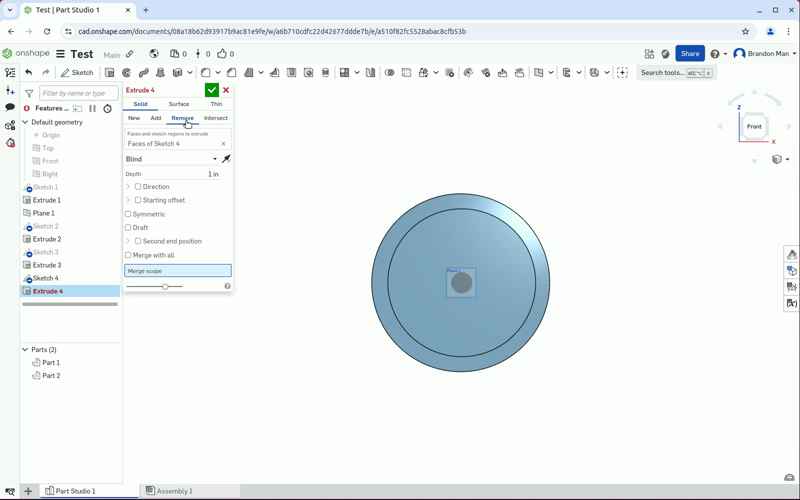
key(tab, 4)
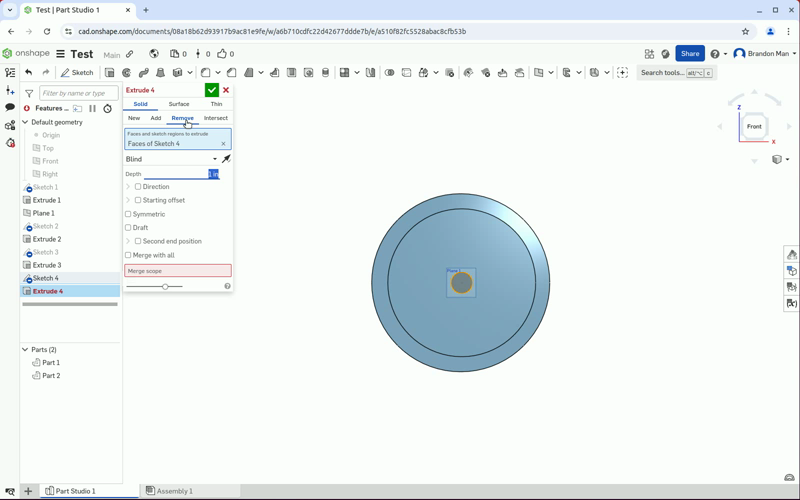
text(-2.407)
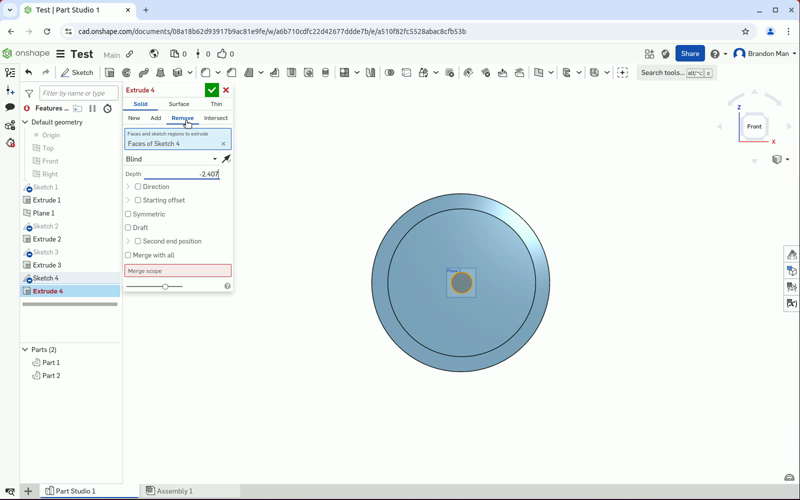
key(tab, 6)
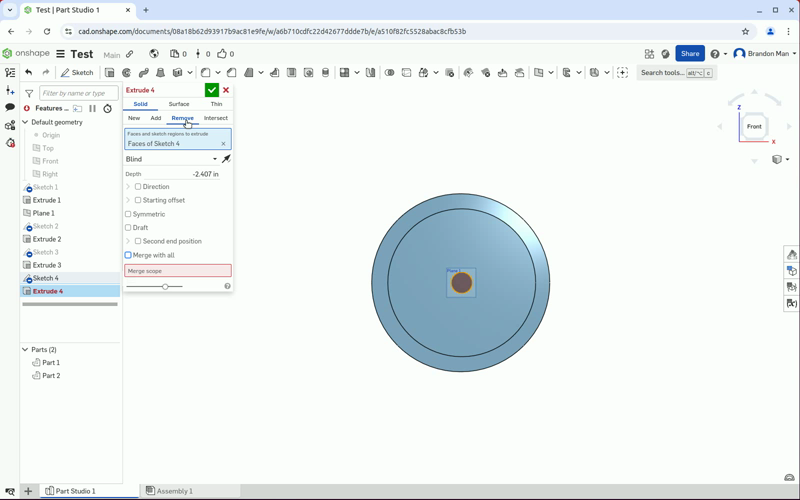
key(space)
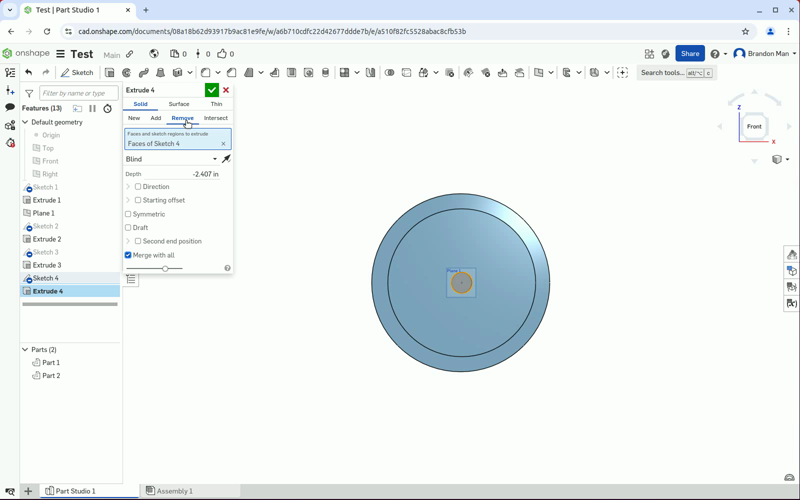
key(enter)
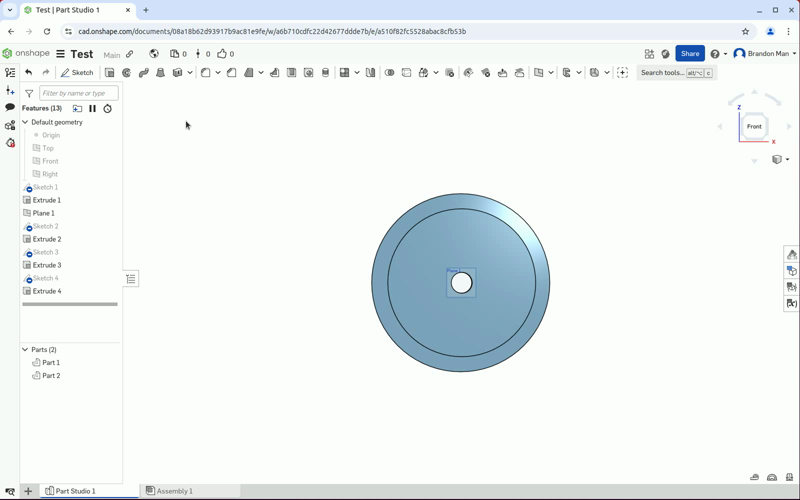
key(shift+h)
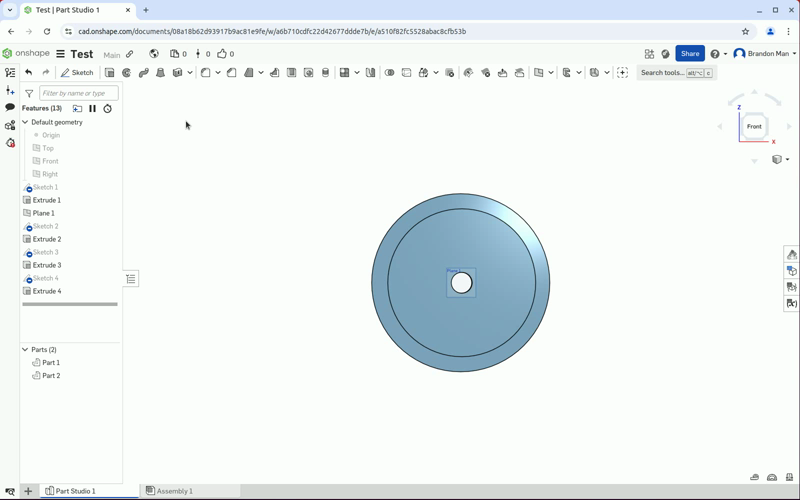
key(shift+h)
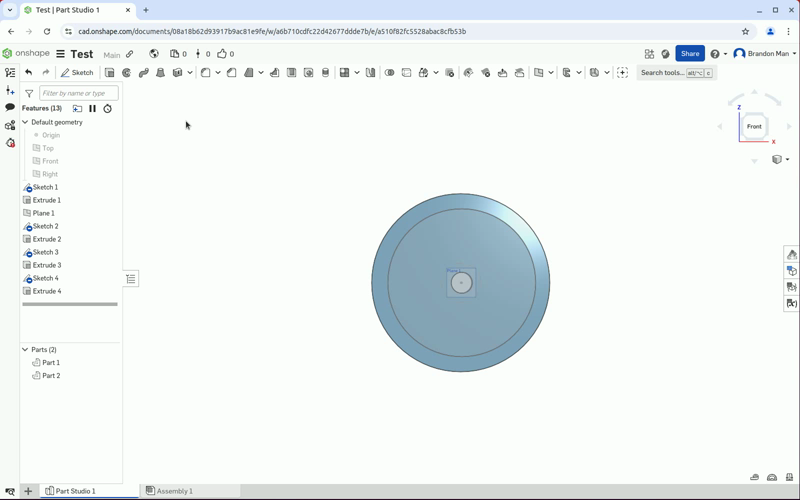
key(shift+7)
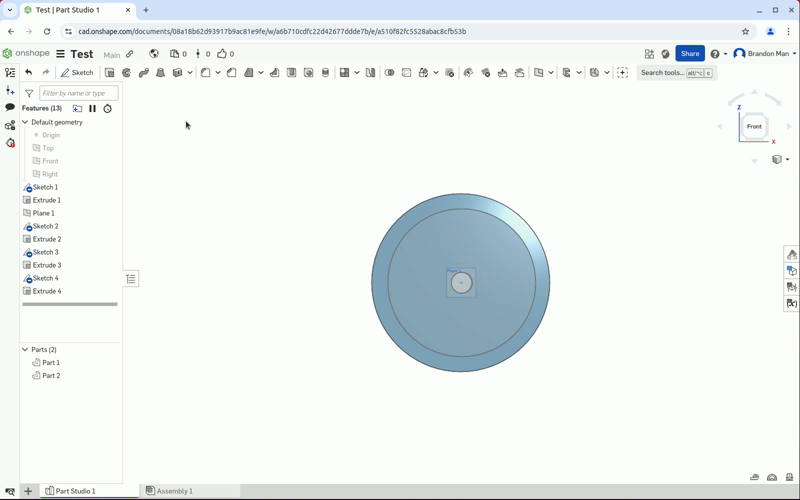
key(left, 2)
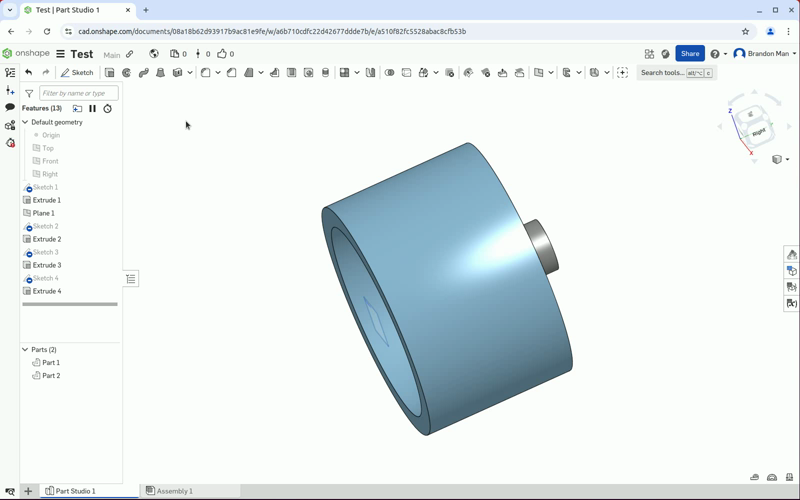
key(down, 2)
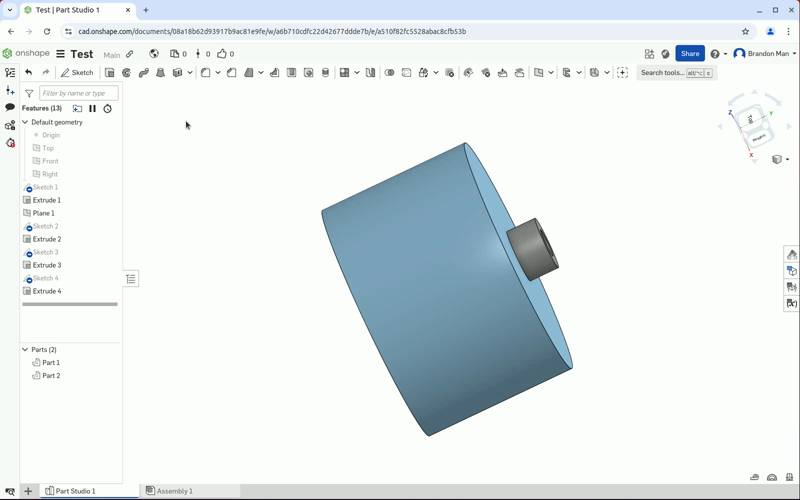
key(up, 2)
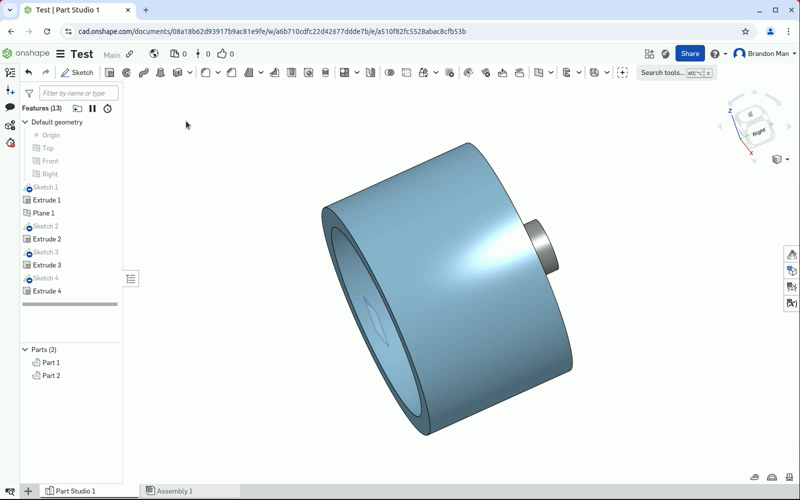
key(right, 2)
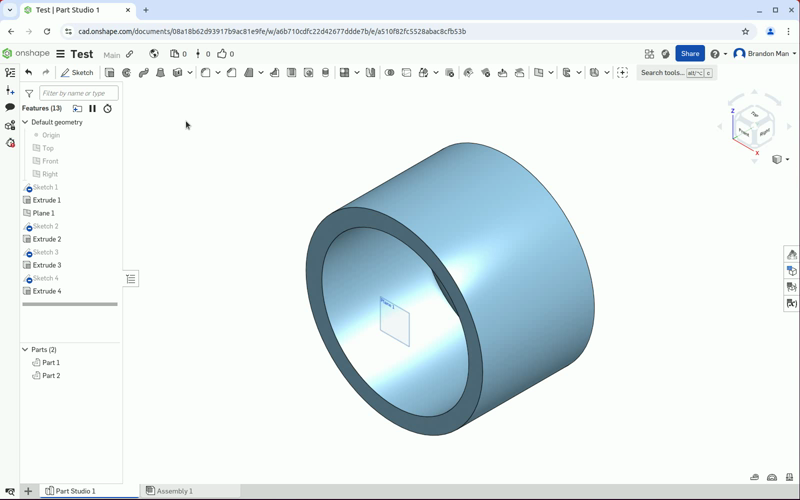
mouse_move(73, 189)
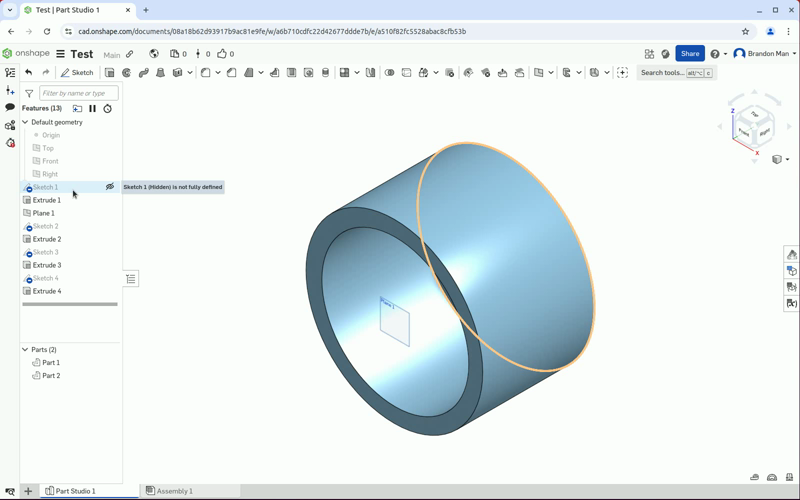
click(73, 189)